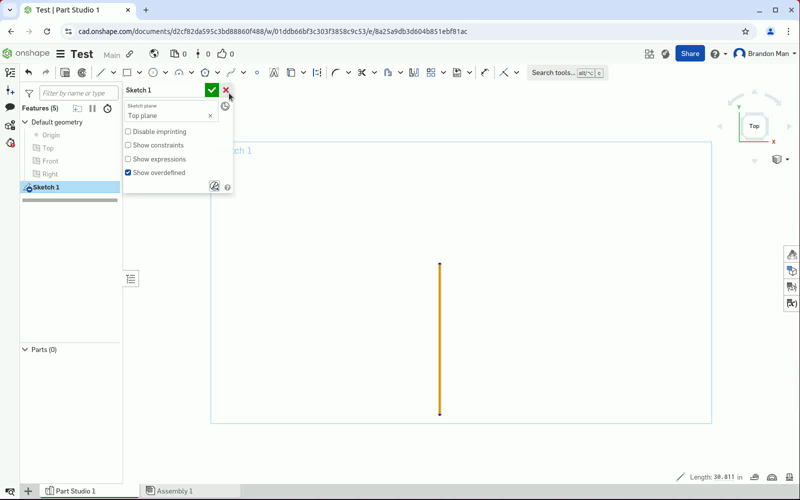
key(shift+h)
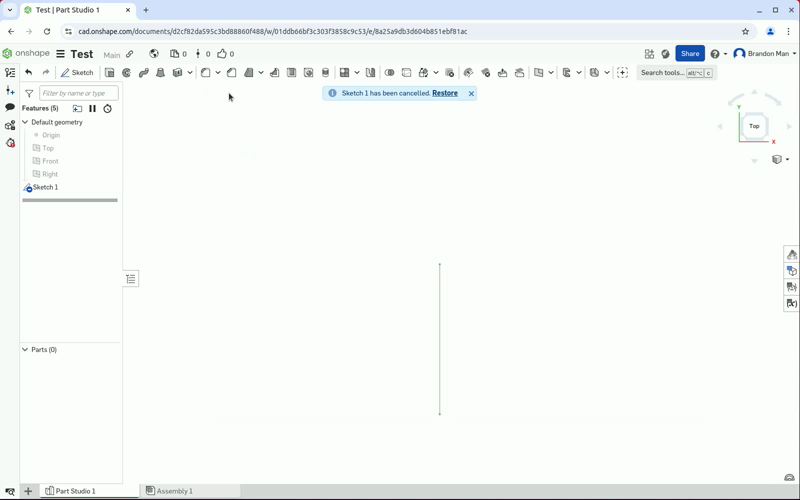
key(shift+s)
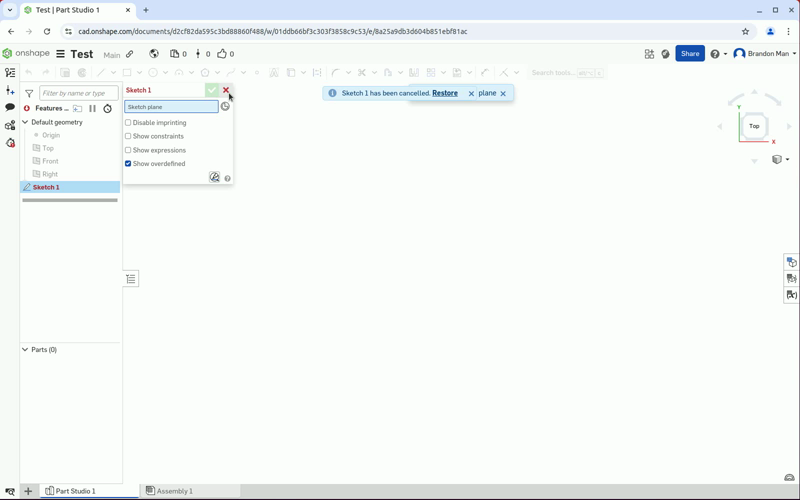
mouse_move(73, 150)
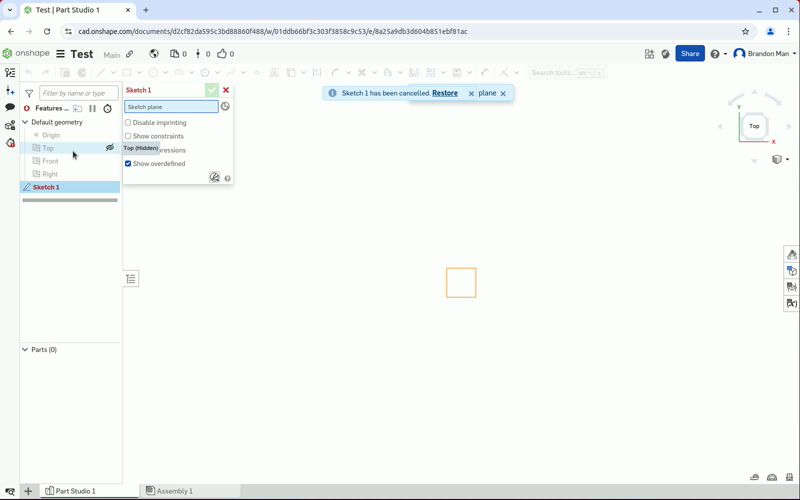
click(73, 150)
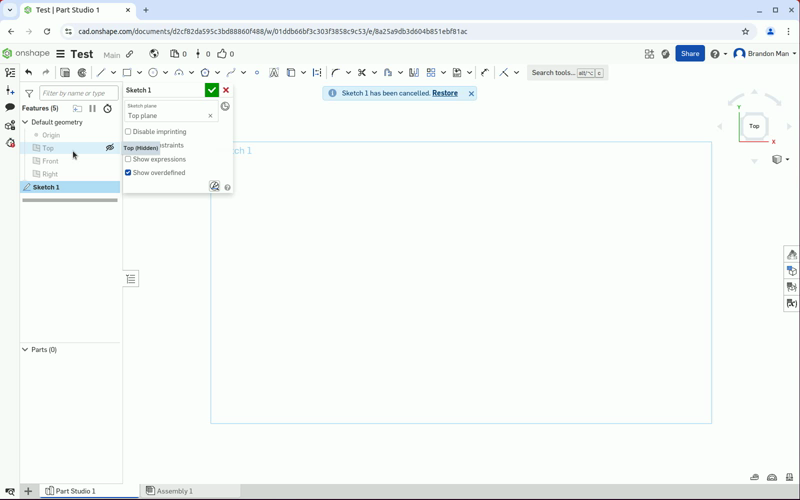
mouse_move(73, 352)
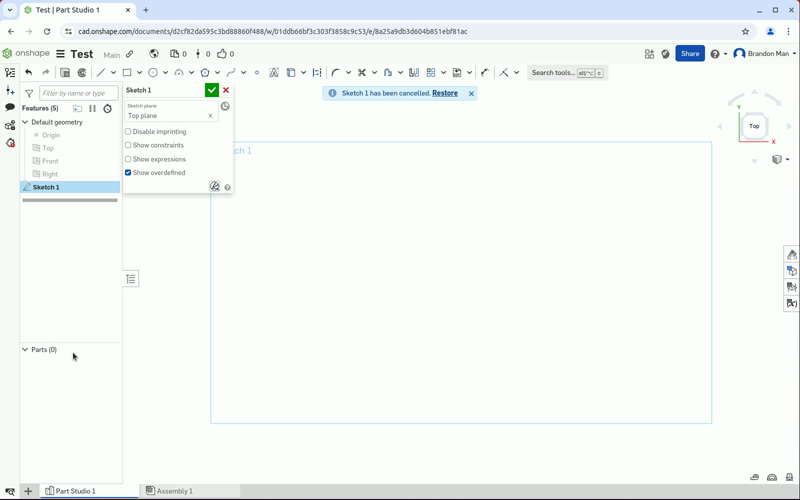
key(y)
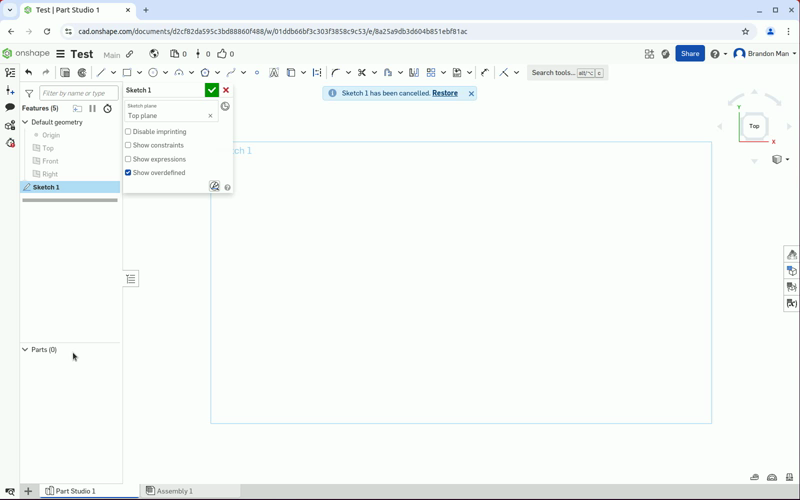
key(l)
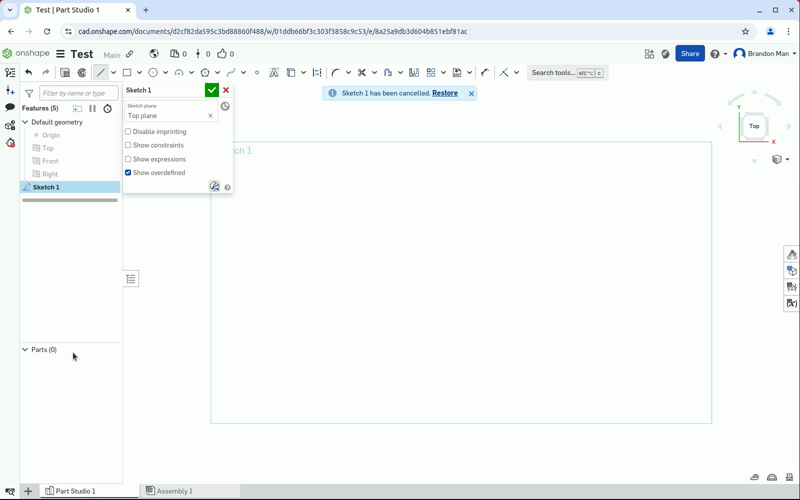
key_down(shift)
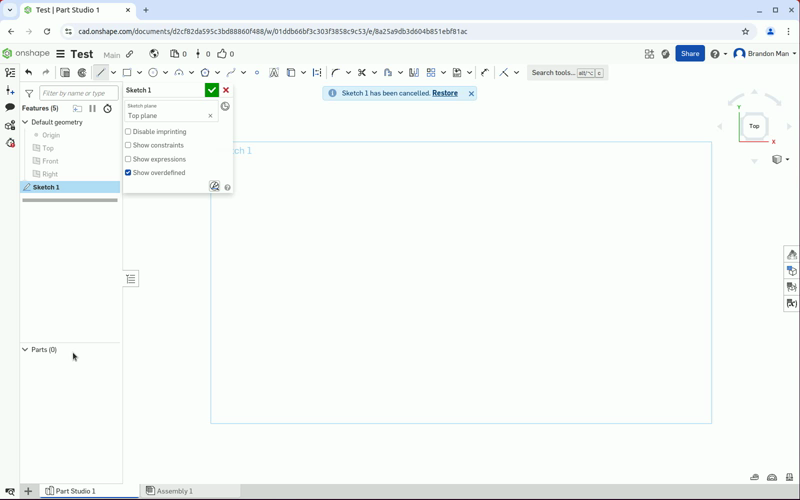
mouse_move(349, 282)
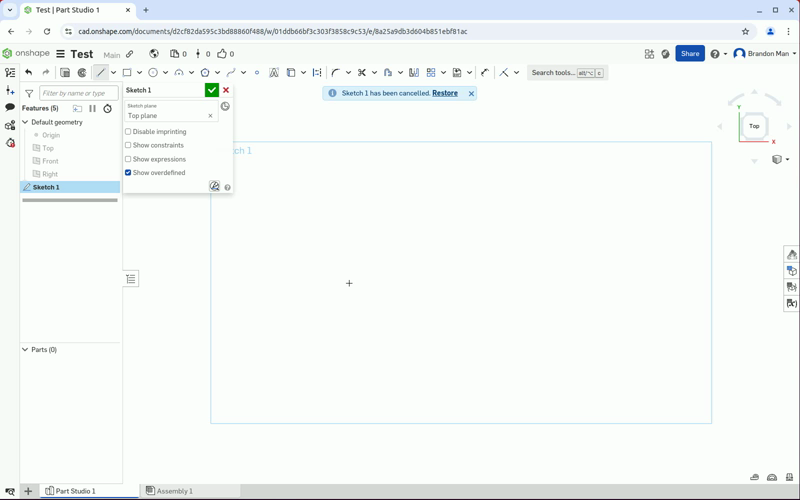
click(349, 282)
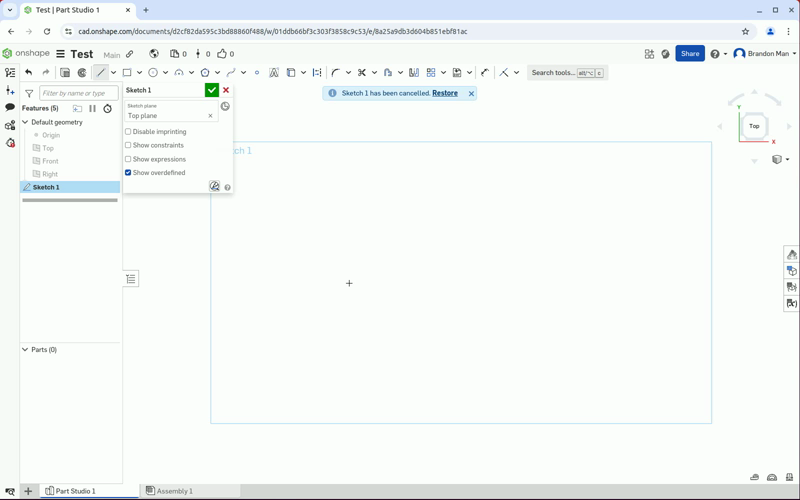
key_up(shift)
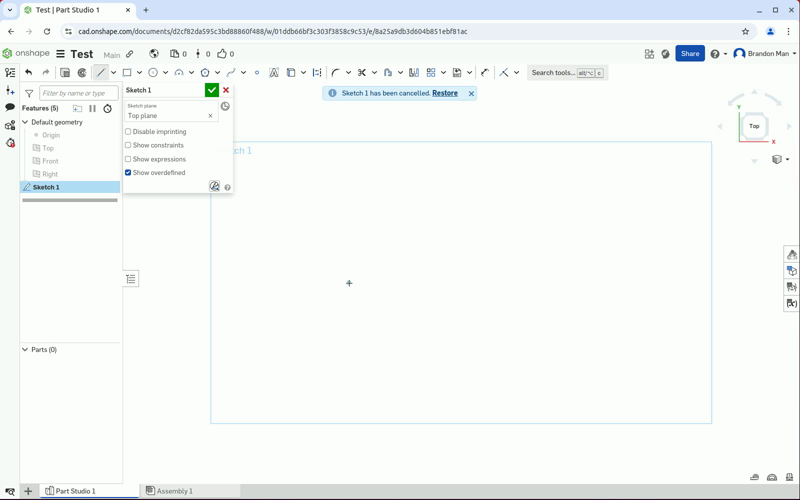
key_down(shift)
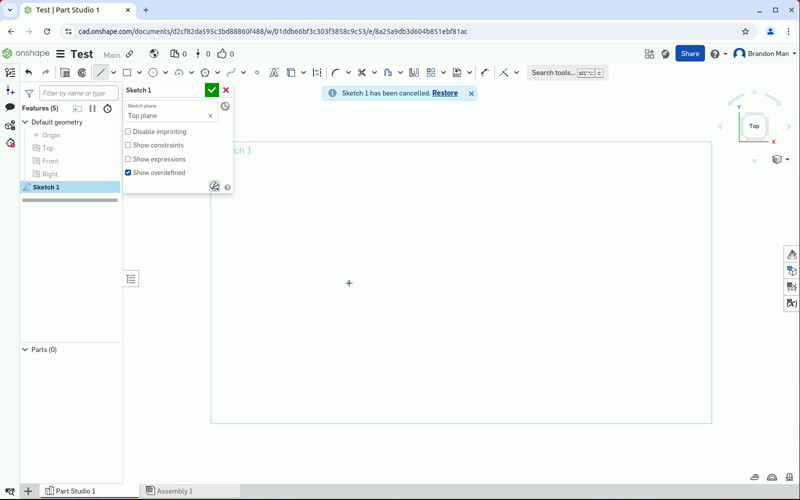
mouse_move(405, 378)
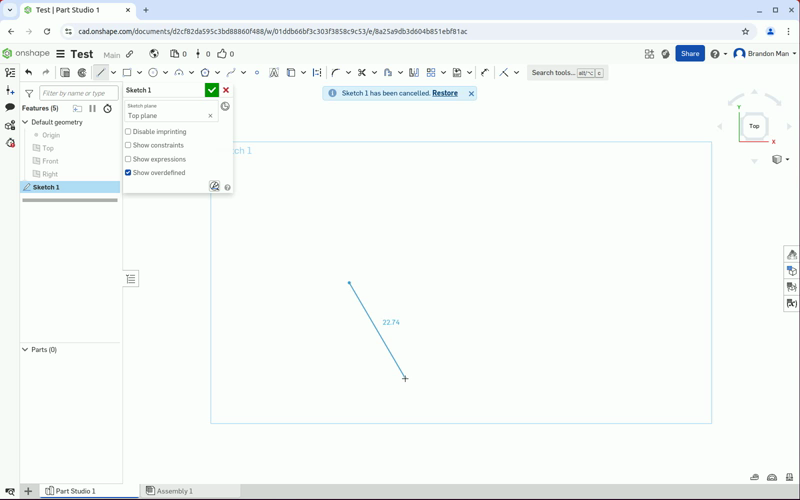
click(405, 378)
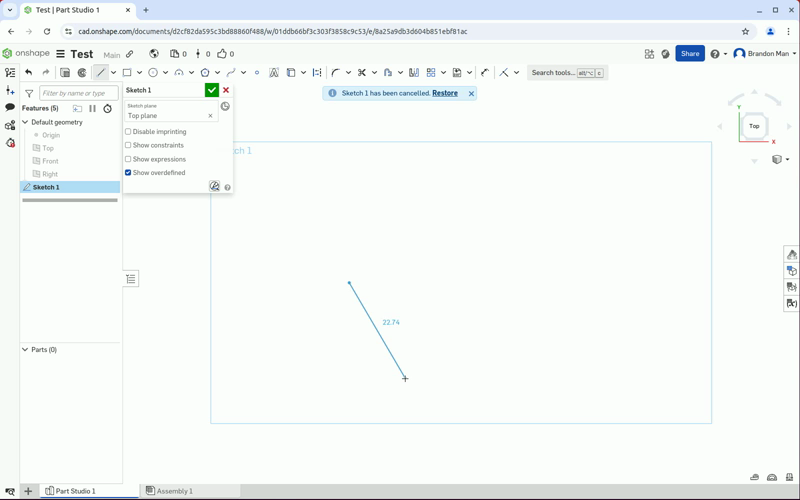
key_up(shift)
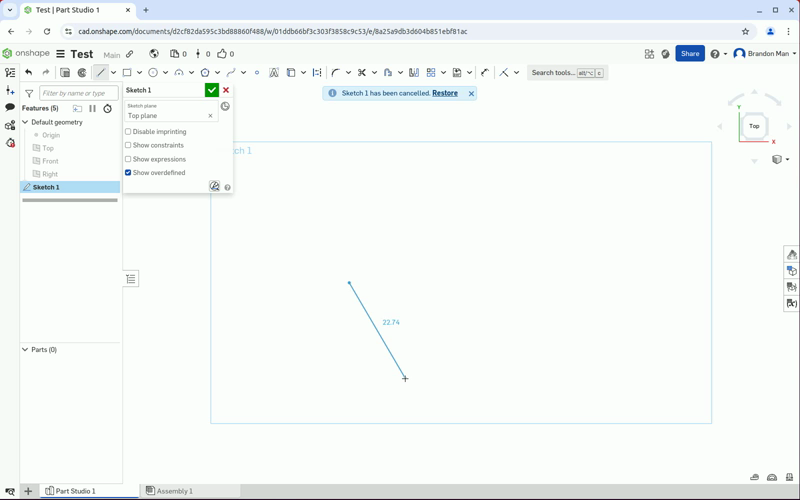
key_down(shift)
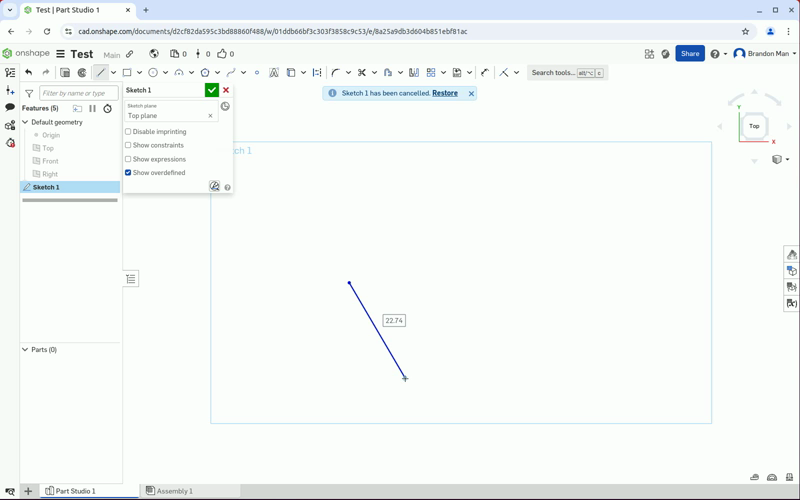
mouse_move(514, 378)
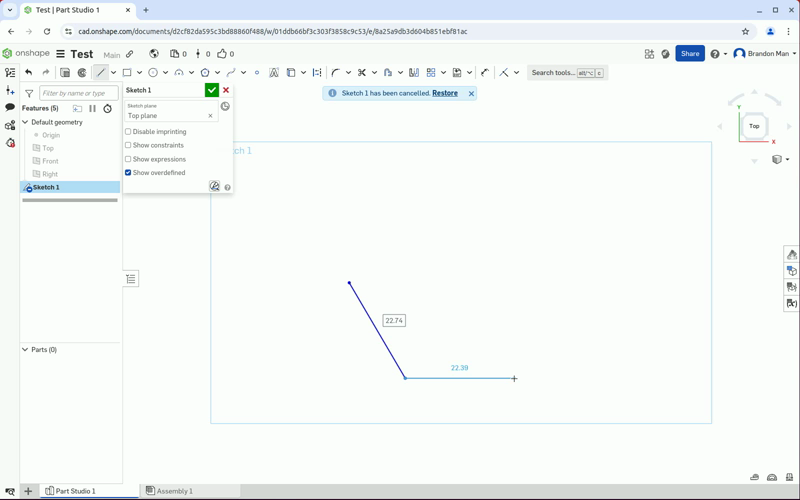
click(514, 378)
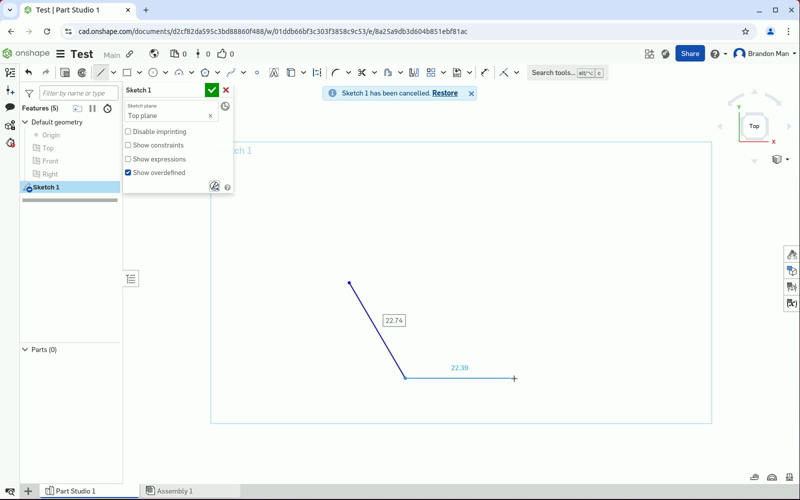
key_up(shift)
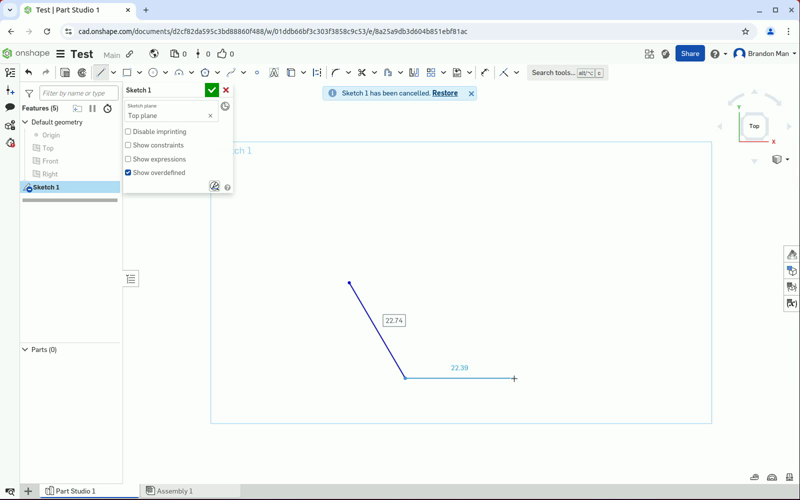
key_down(shift)
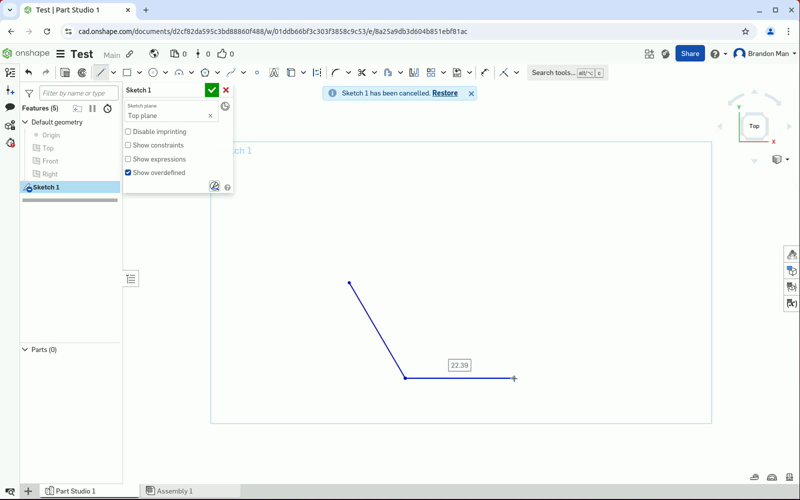
mouse_move(569, 282)
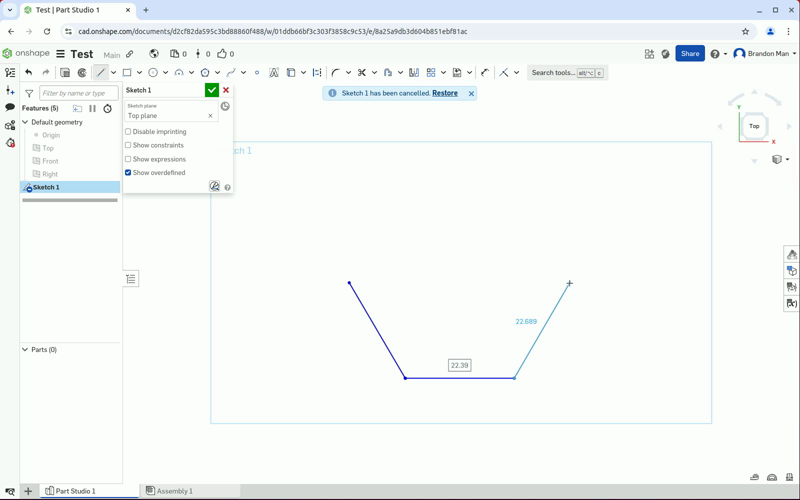
click(569, 282)
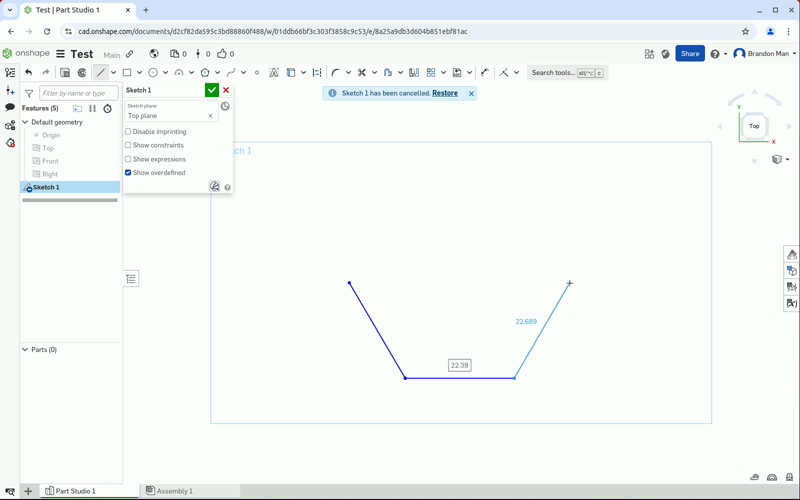
key_up(shift)
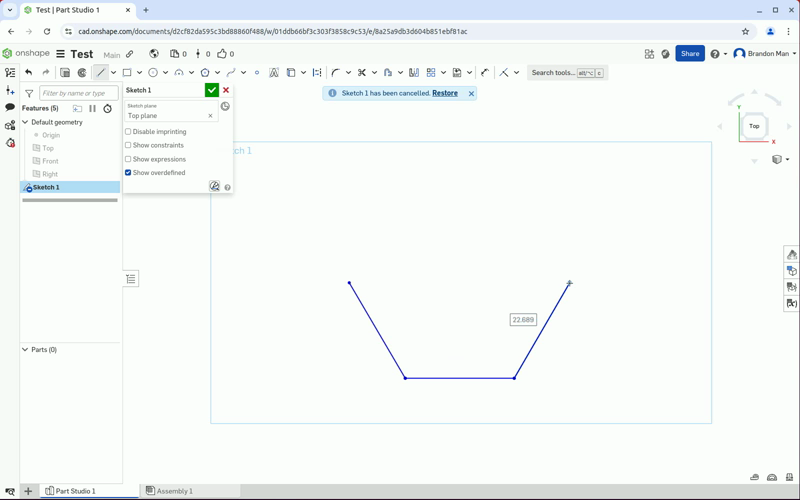
key_down(shift)
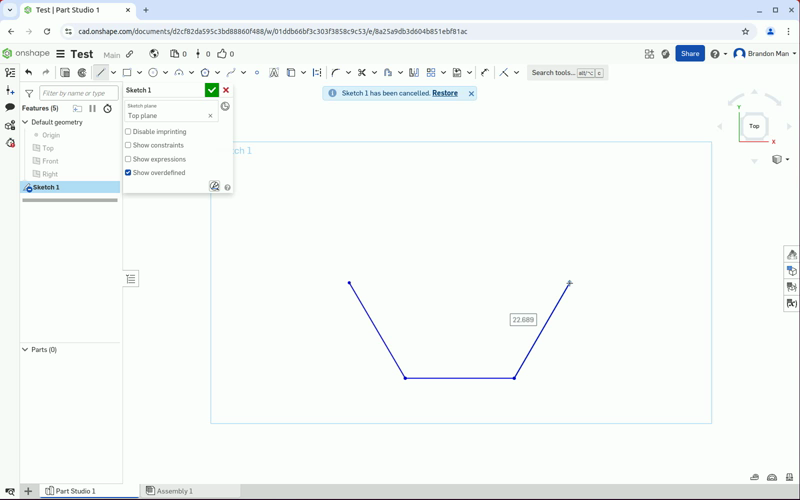
mouse_move(514, 187)
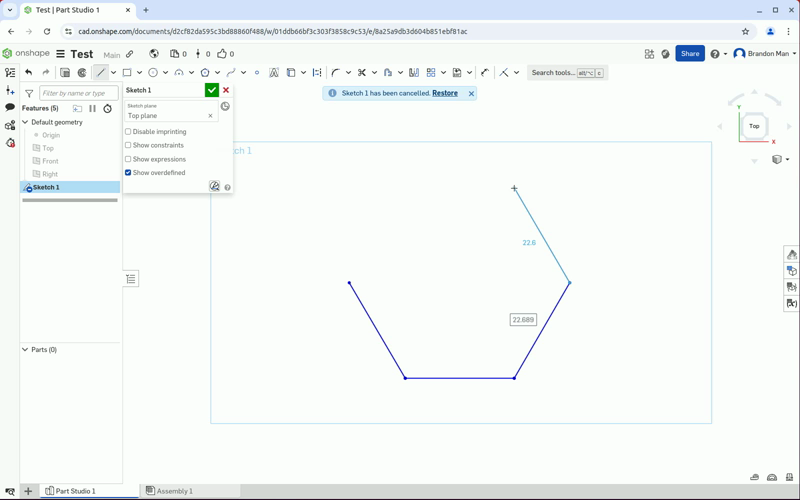
click(514, 187)
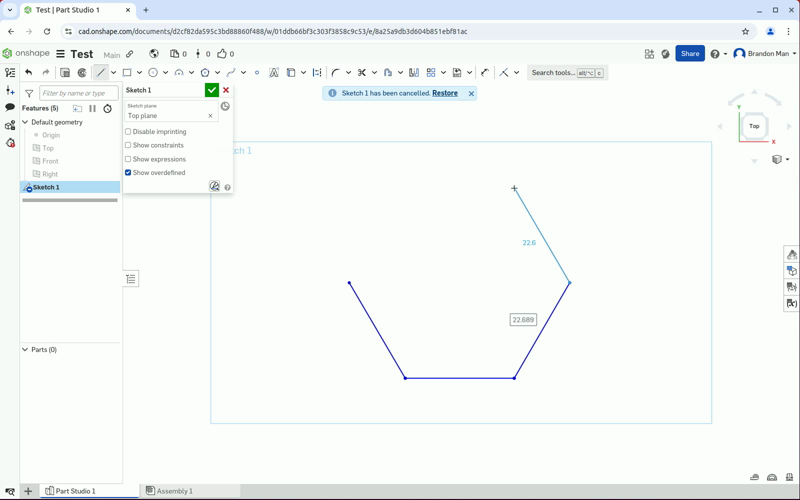
key_up(shift)
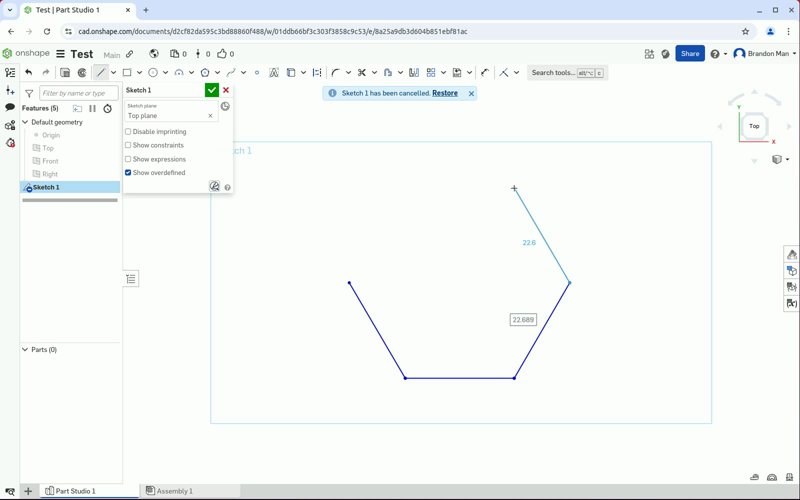
key_down(shift)
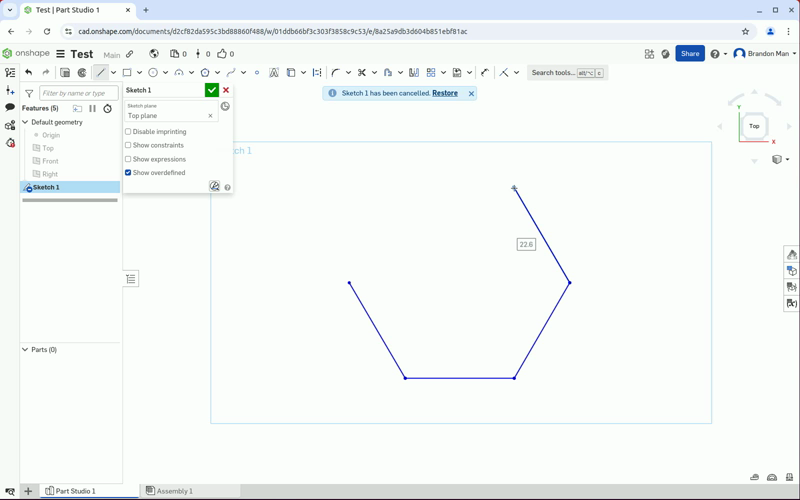
mouse_move(405, 187)
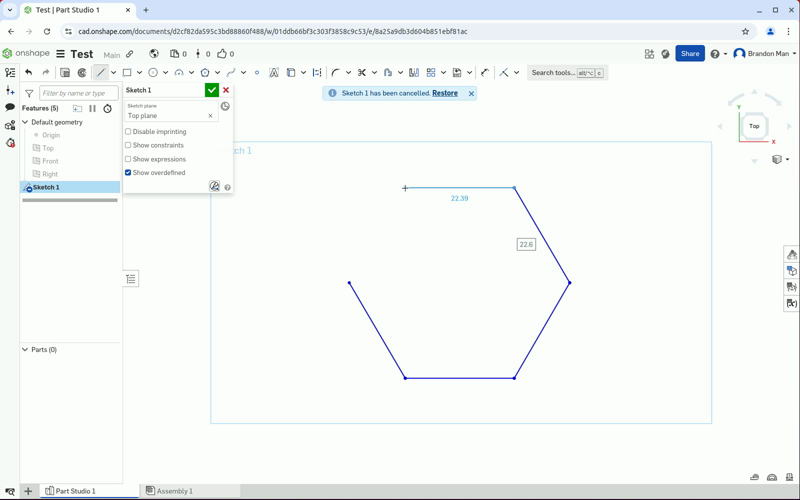
click(405, 187)
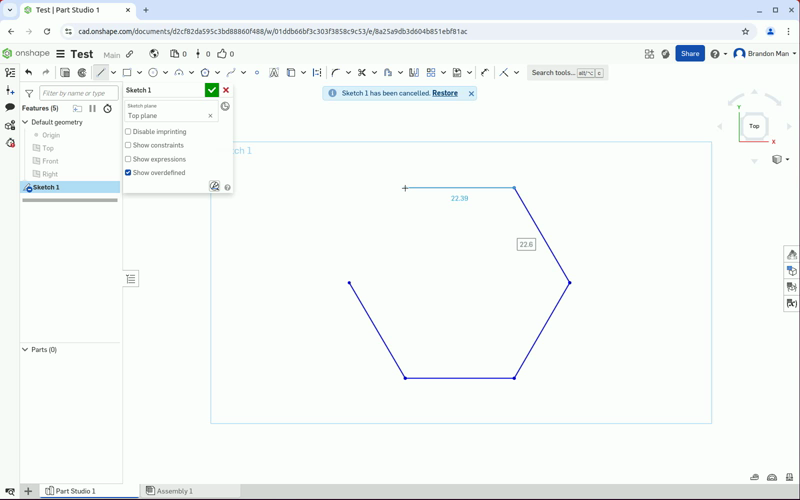
key_up(shift)
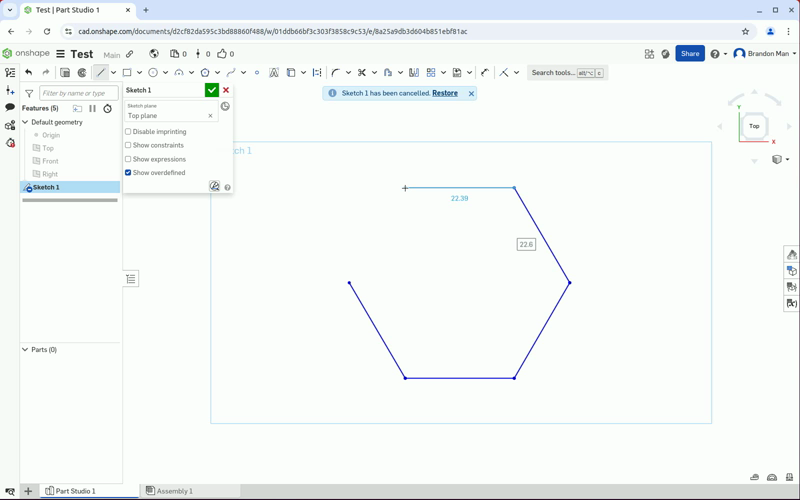
key_down(shift)
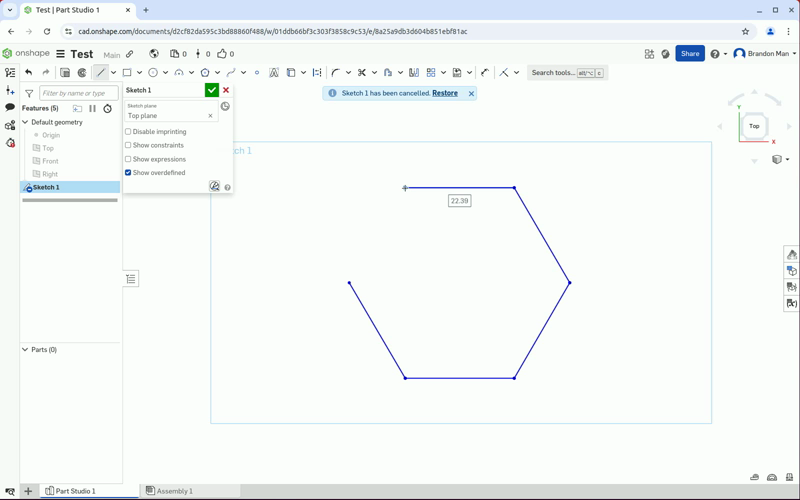
mouse_move(349, 282)
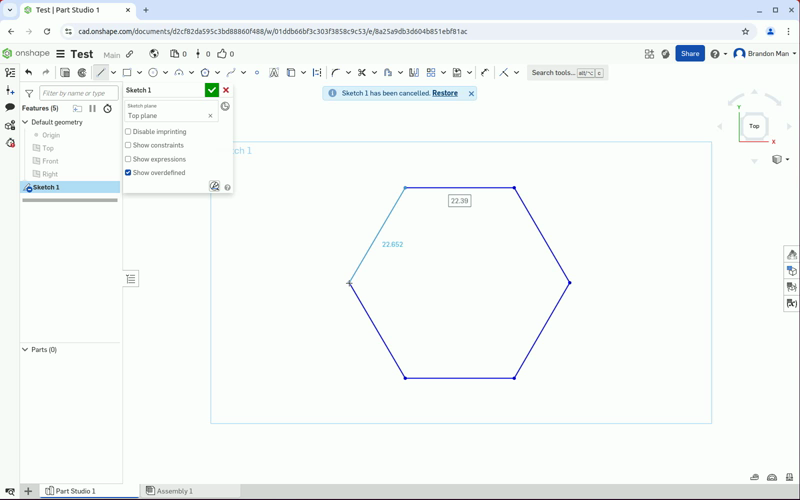
key_up(shift)
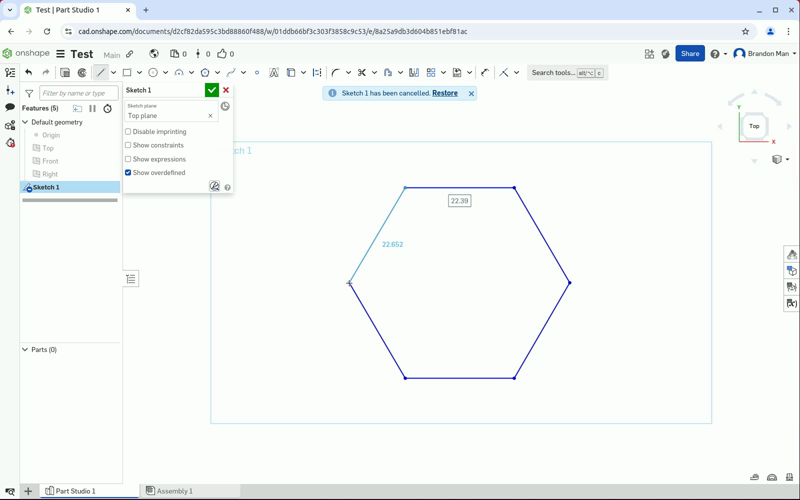
click(349, 282)
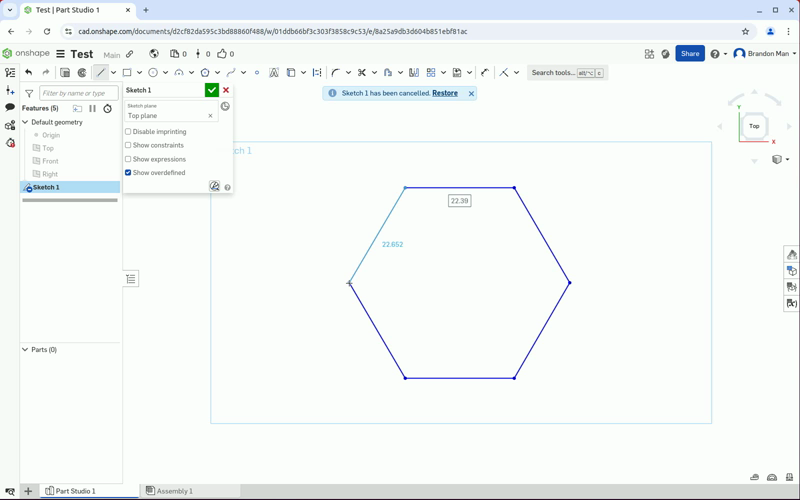
key(esc)
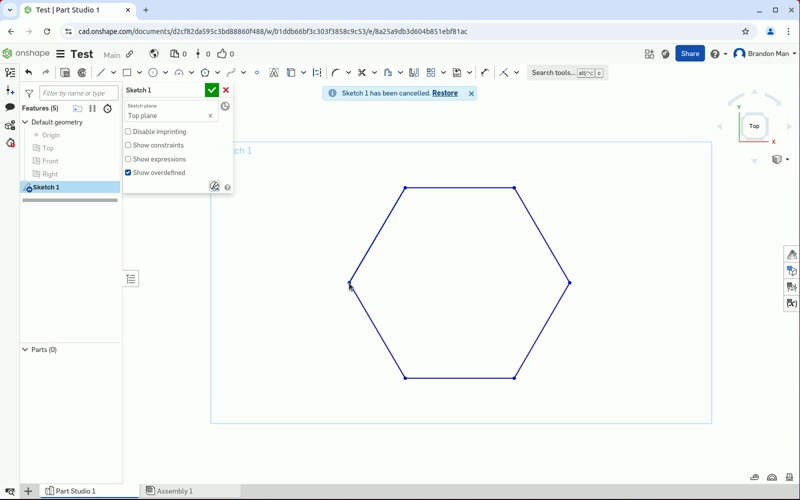
mouse_move(452, 301)
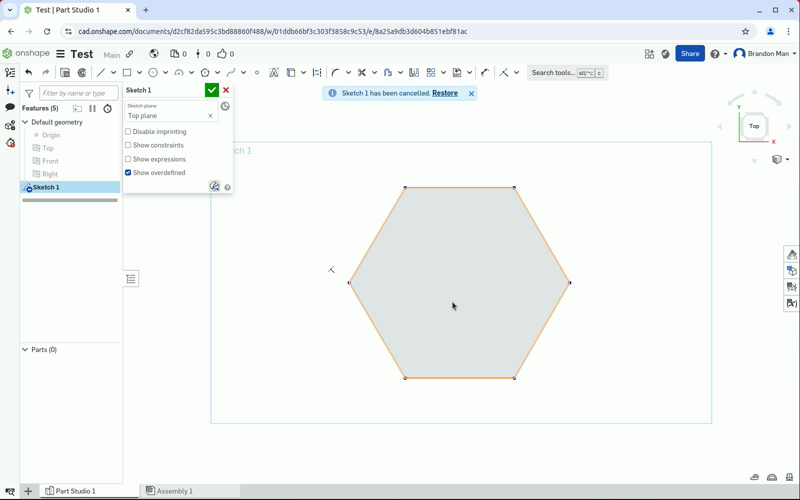
click(452, 301)
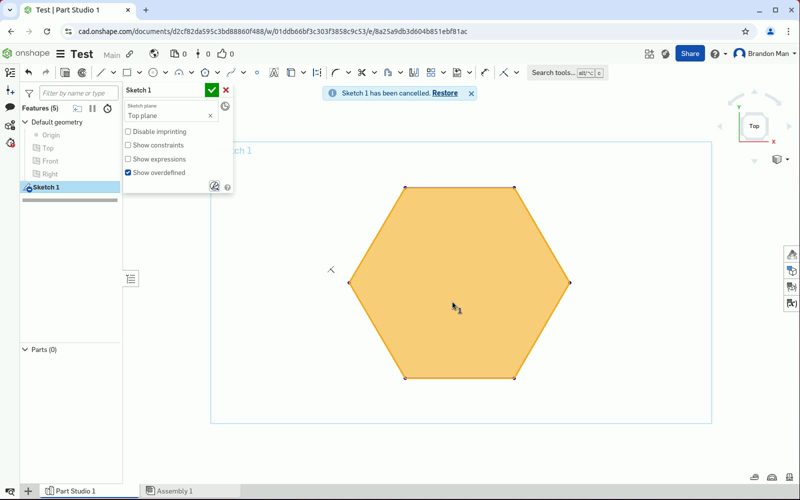
mouse_move(73, 352)
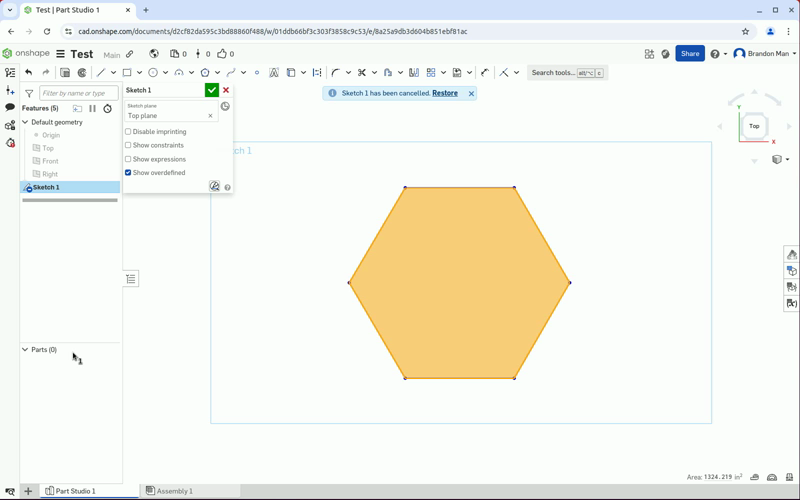
key(shift+y)
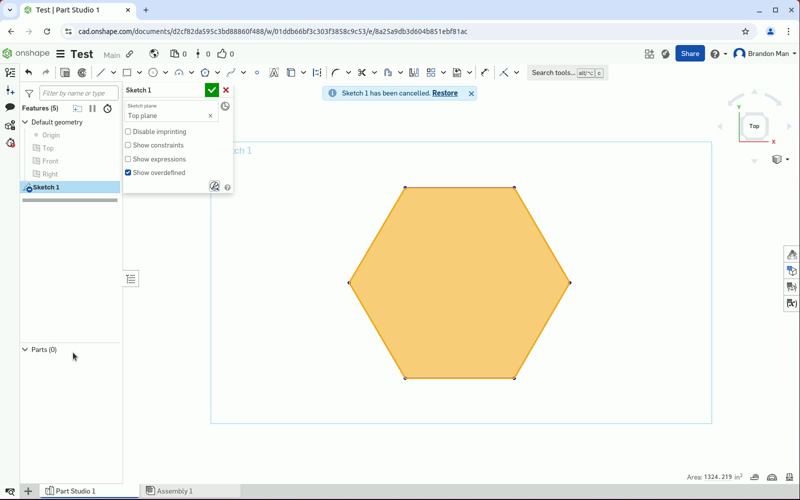
key(shift+e)
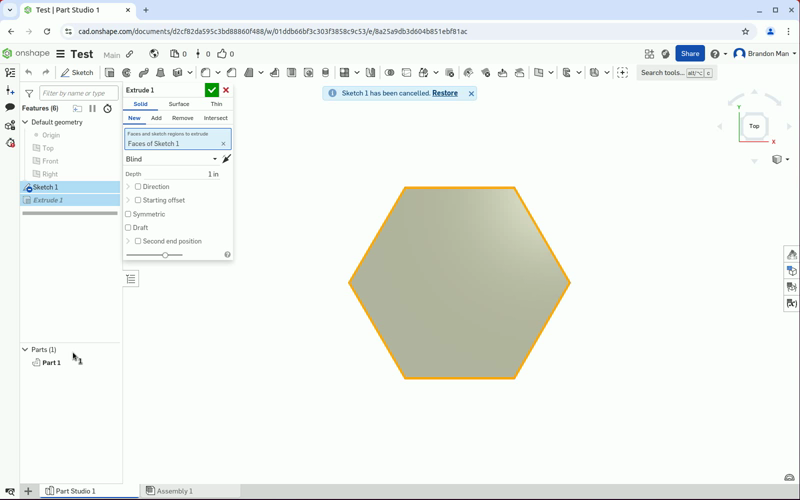
mouse_move(143, 106)
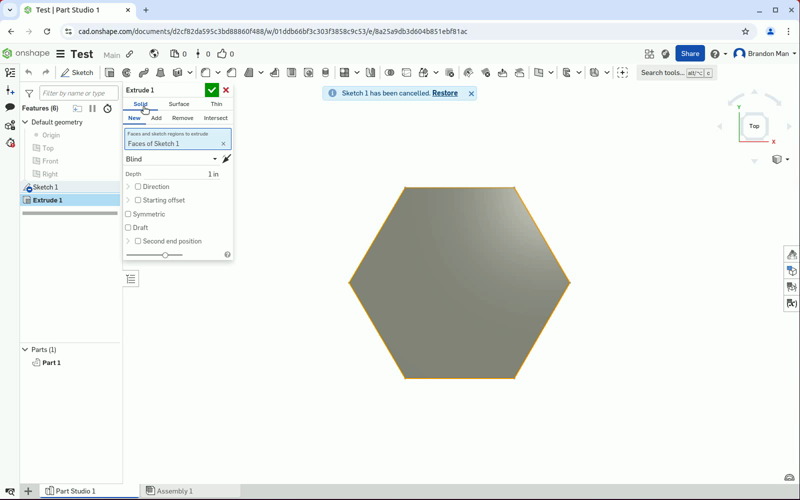
click(143, 106)
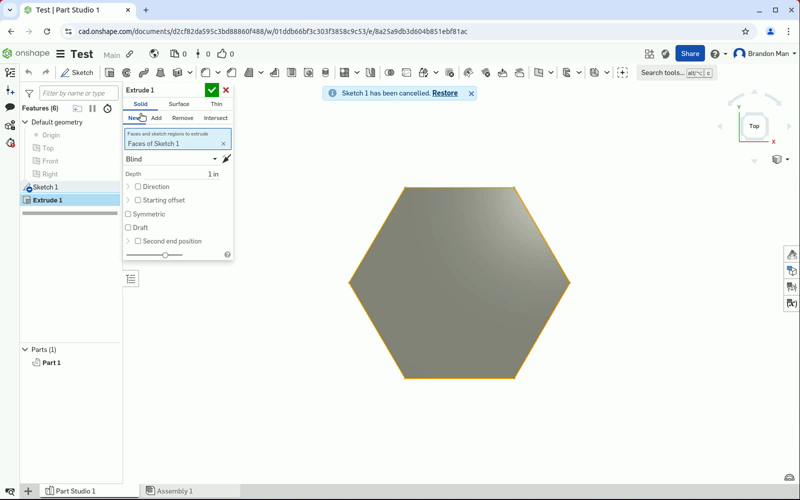
mouse_move(137, 120)
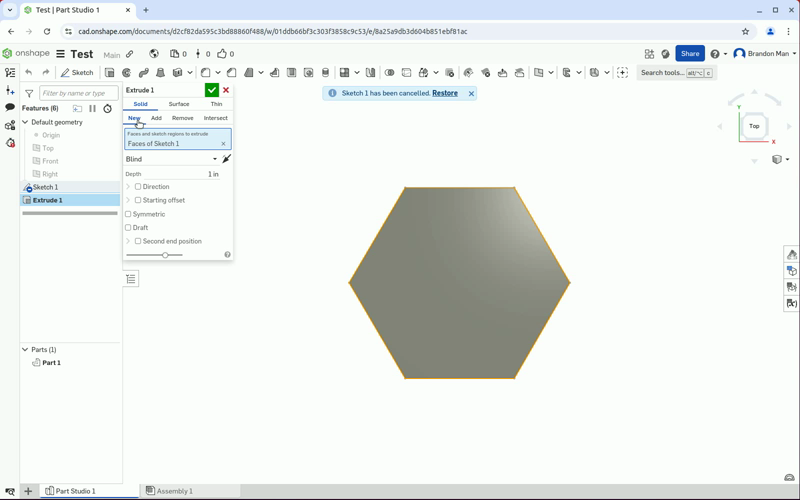
click(137, 120)
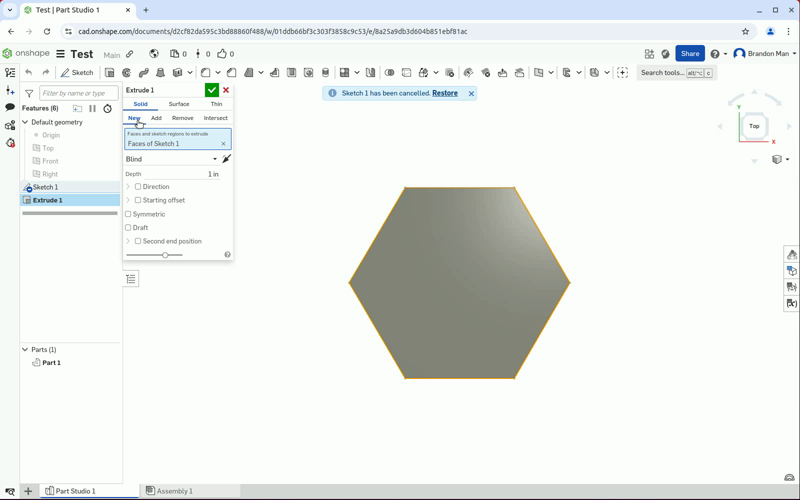
key(tab, 4)
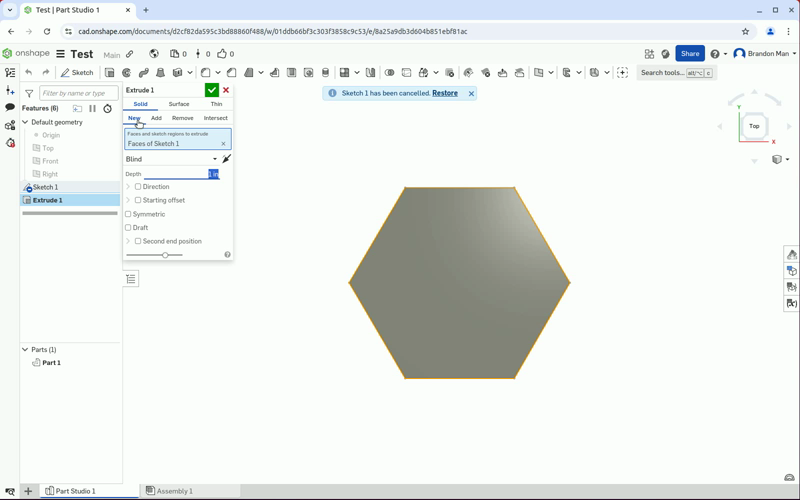
text(15.405)
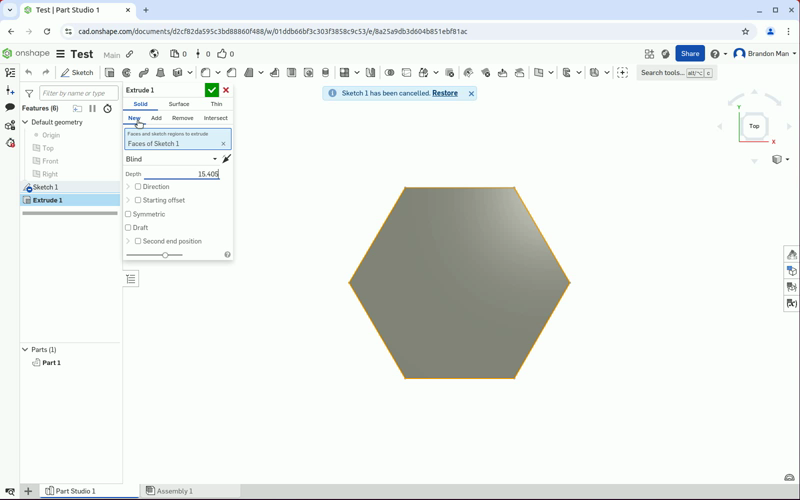
key(enter)
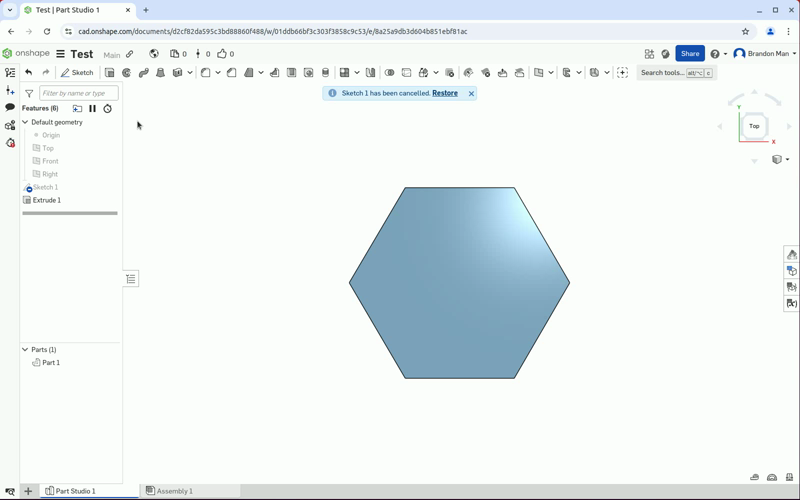
key(shift+h)
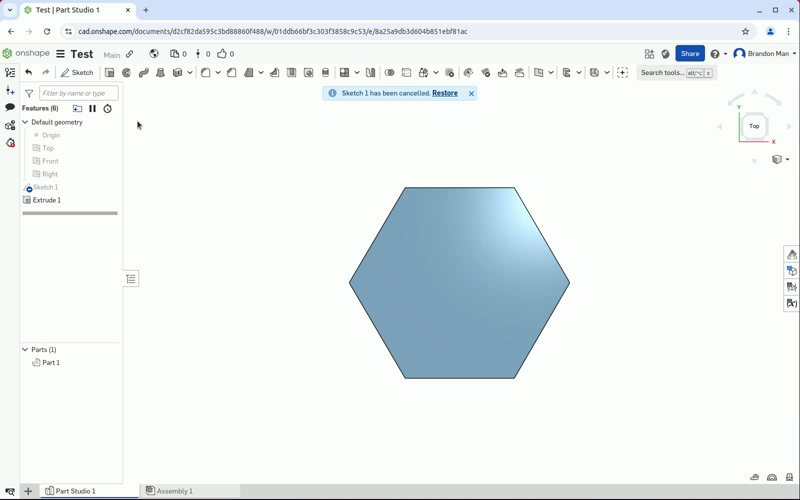
key(shift+h)
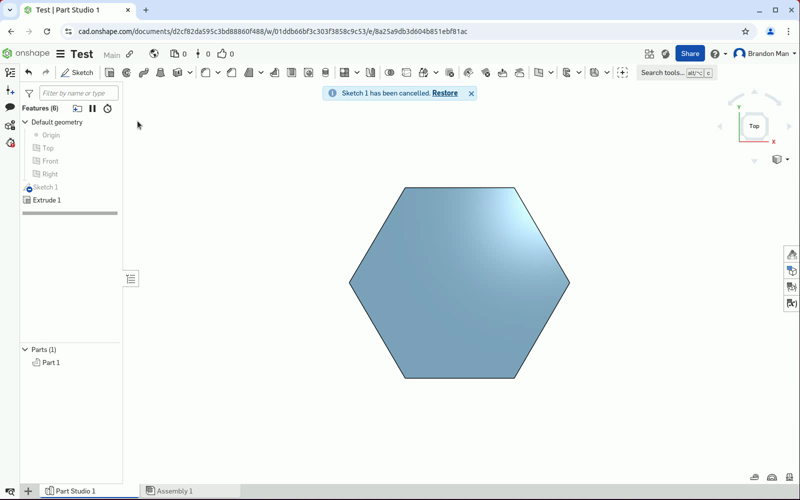
mouse_move(73, 189)
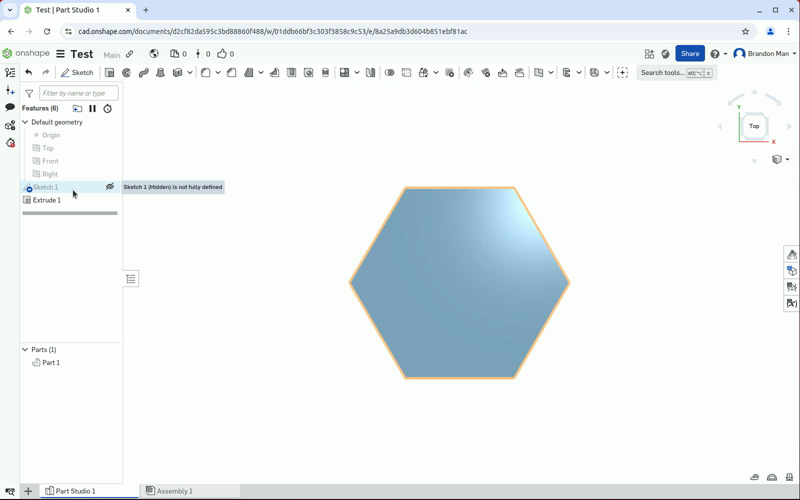
click(73, 189)
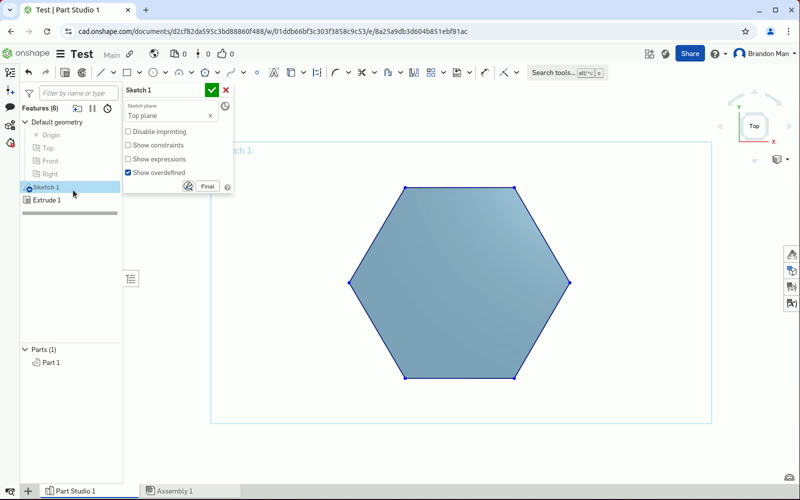
mouse_move(229, 92)
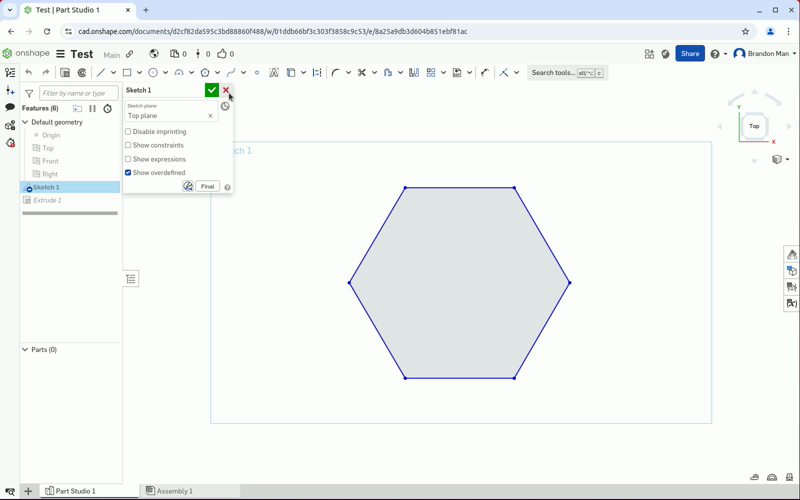
click(229, 92)
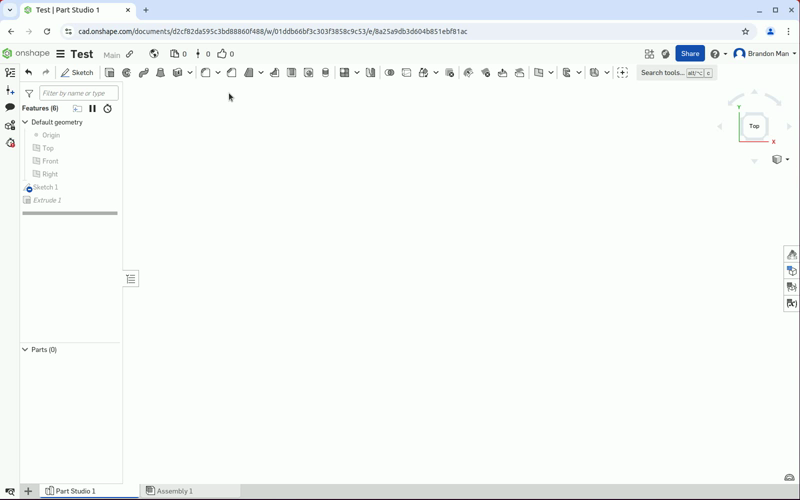
mouse_move(541, 75)
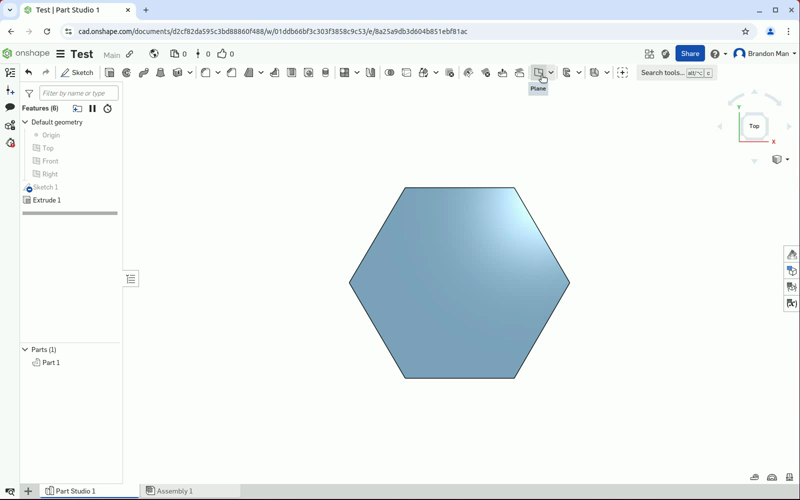
click(541, 75)
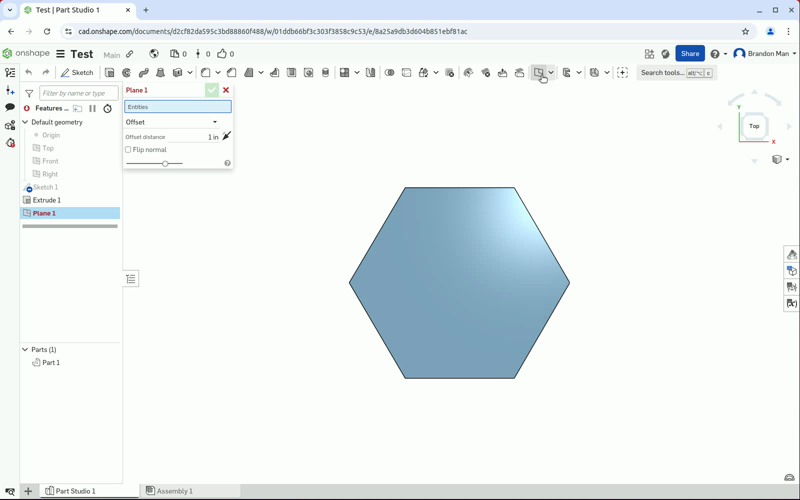
mouse_move(73, 150)
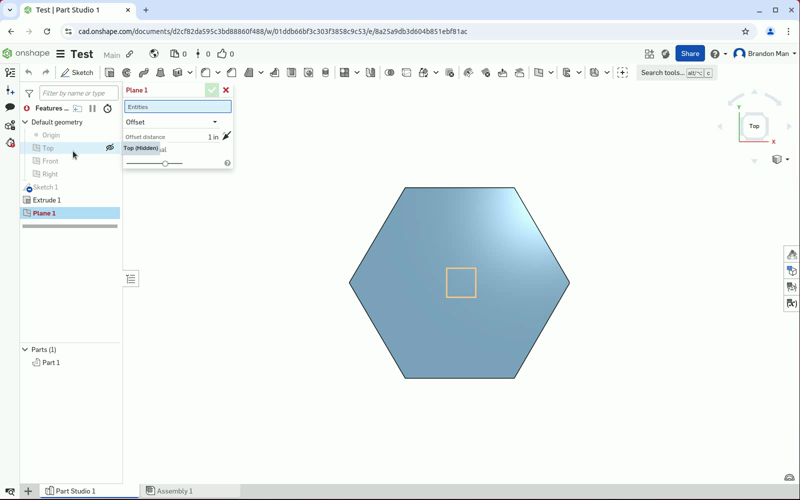
click(73, 150)
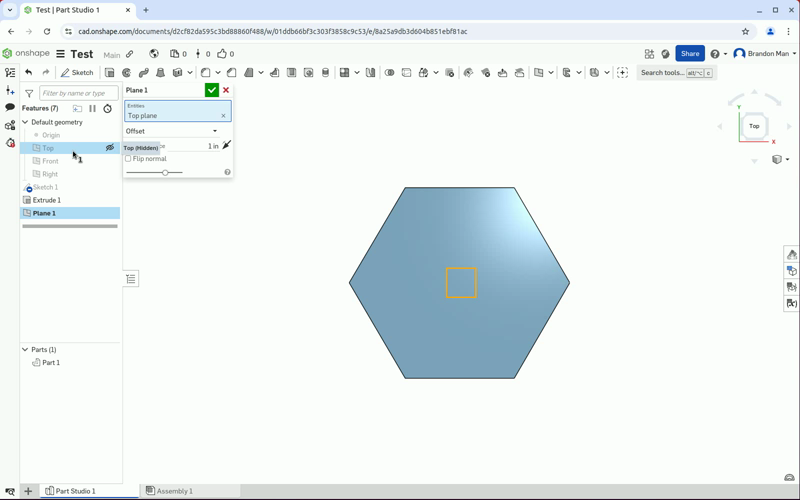
key(tab, 2)
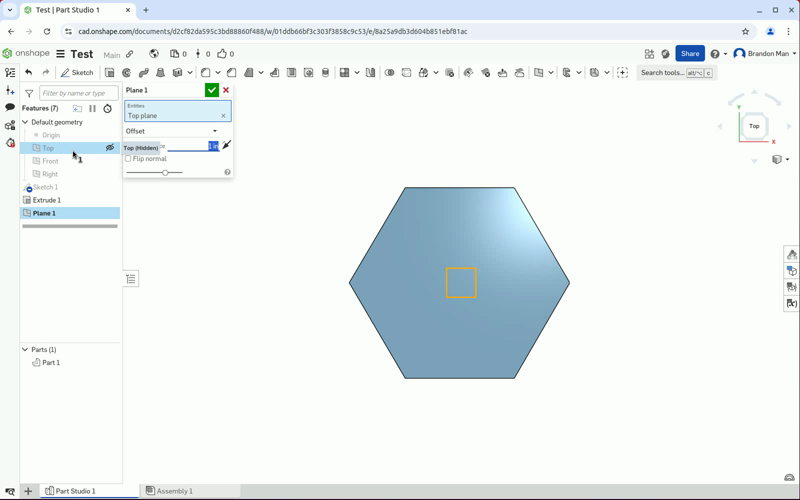
text(15.405)
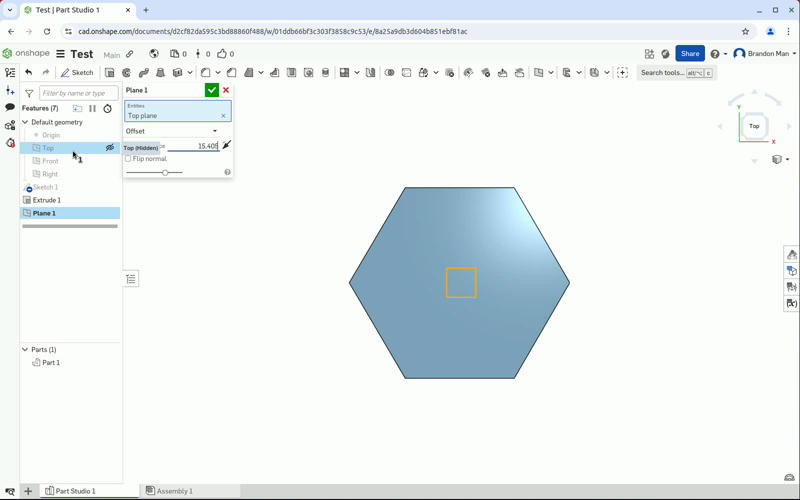
key(enter, 2)
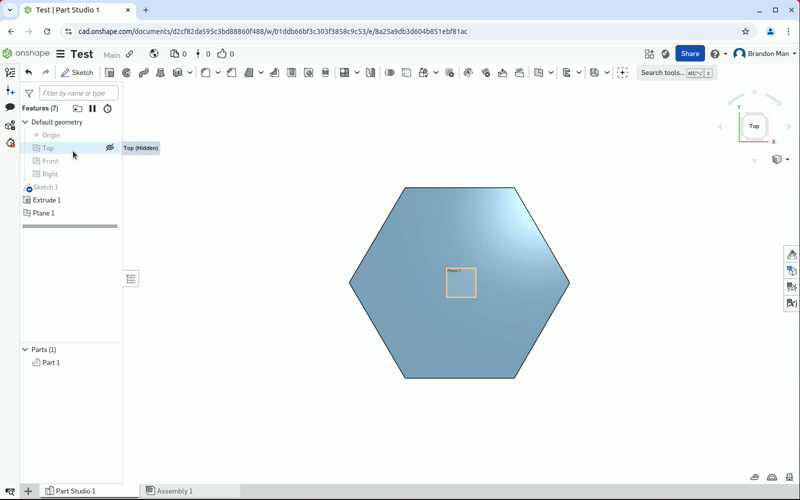
key(shift+s)
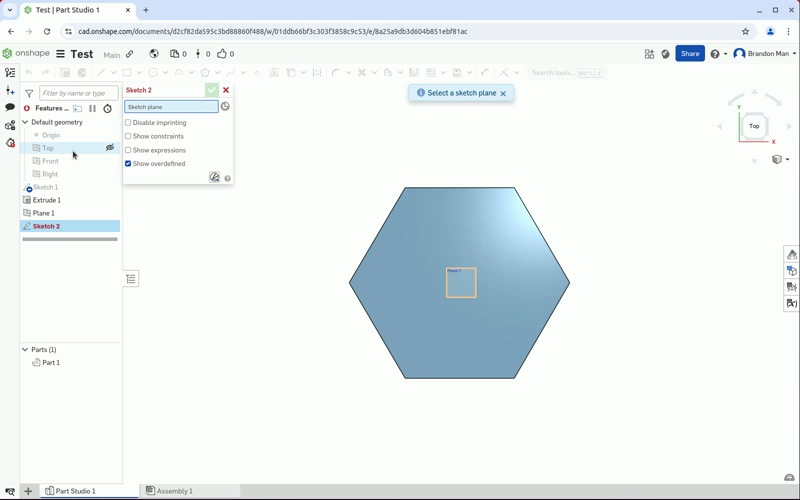
mouse_move(73, 215)
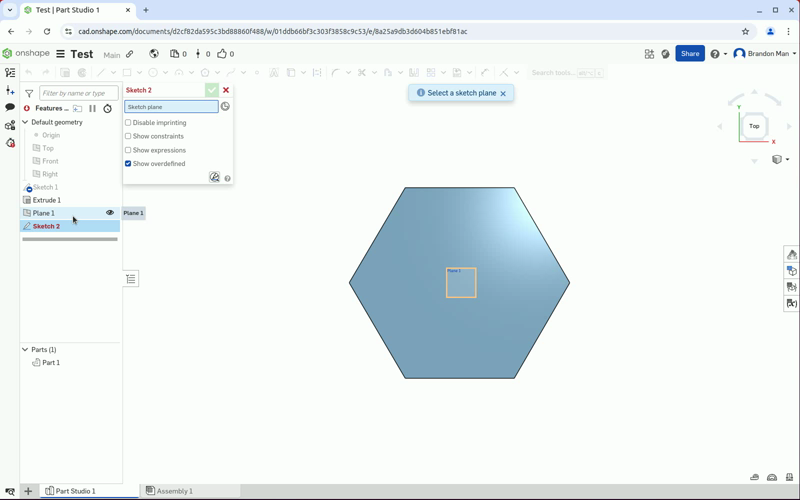
click(73, 215)
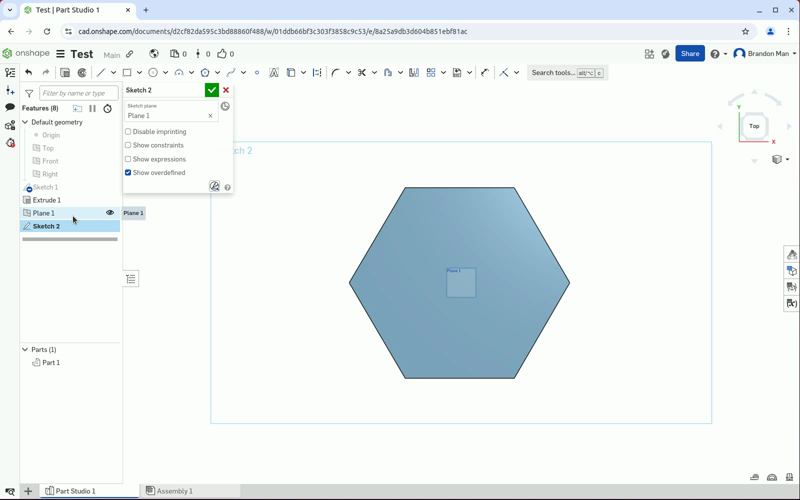
mouse_move(73, 352)
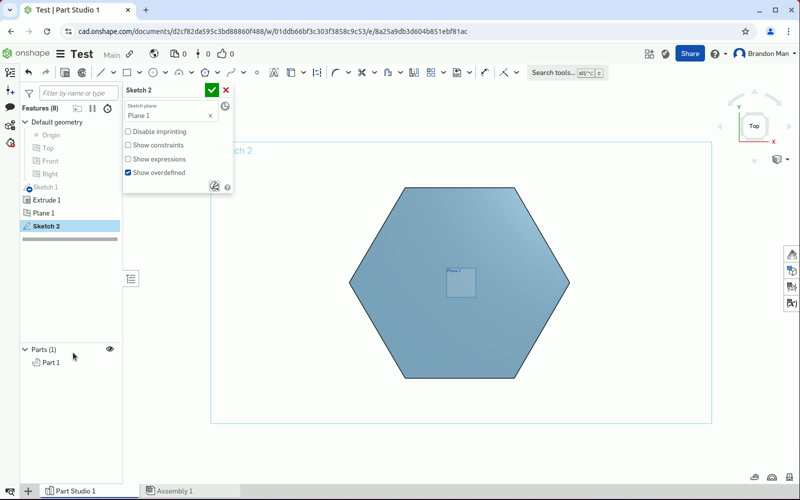
key(y)
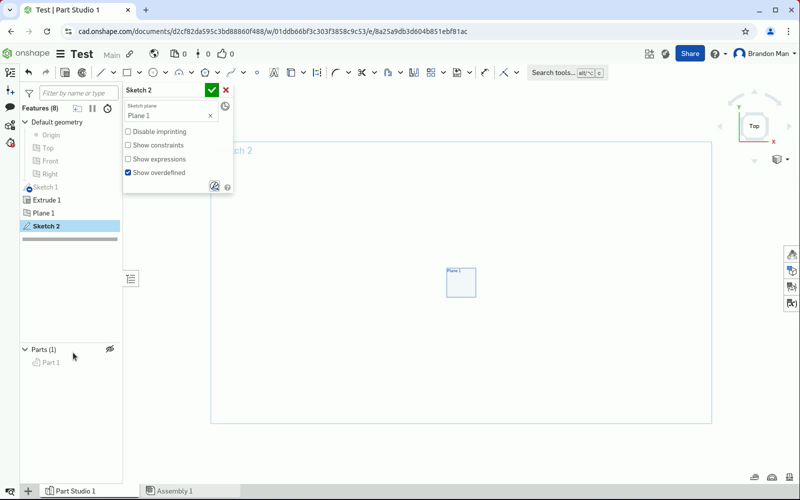
key(c)
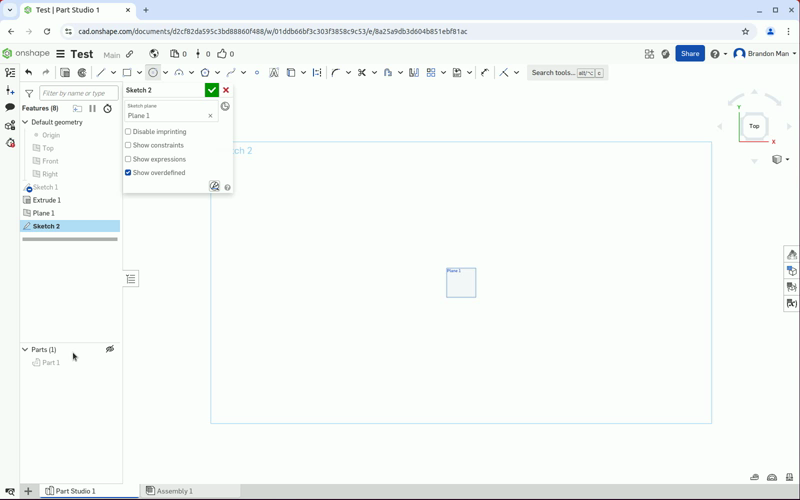
key_down(shift)
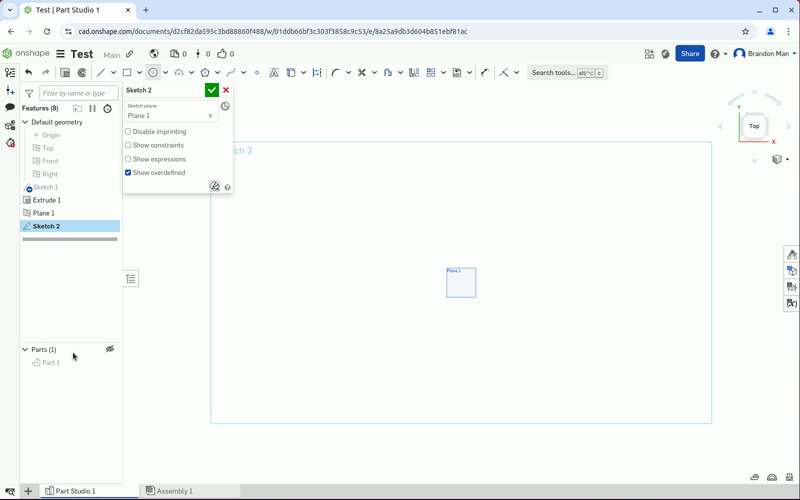
mouse_move(461, 282)
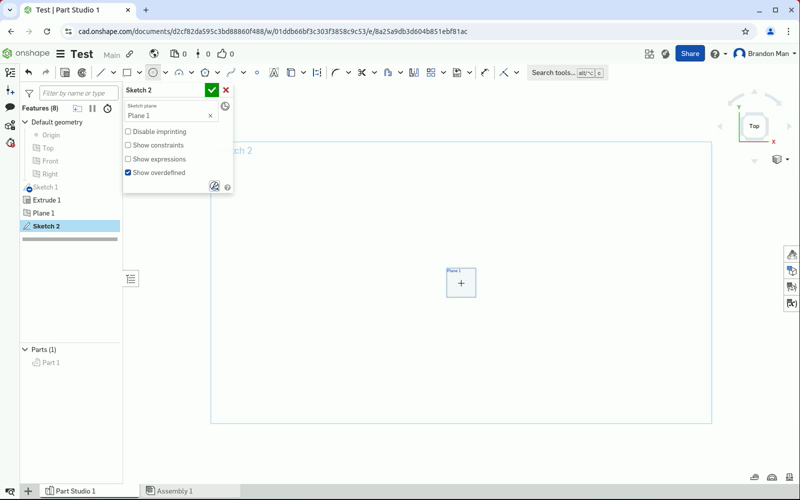
click(461, 282)
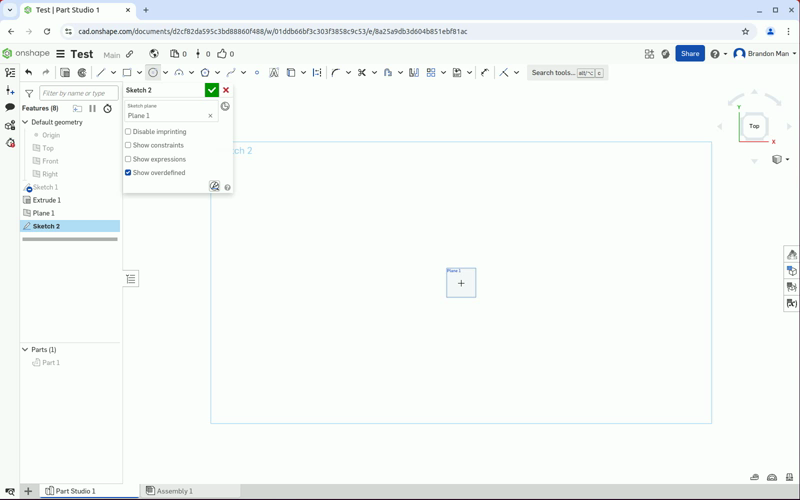
key_up(shift)
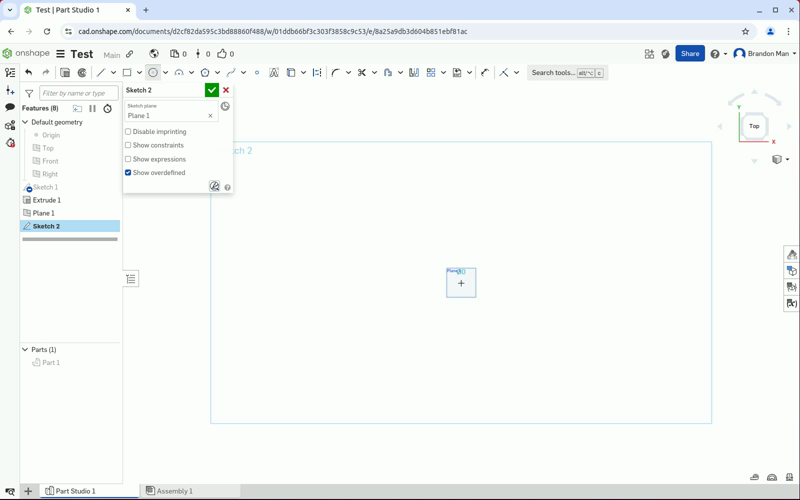
mouse_move(552, 282)
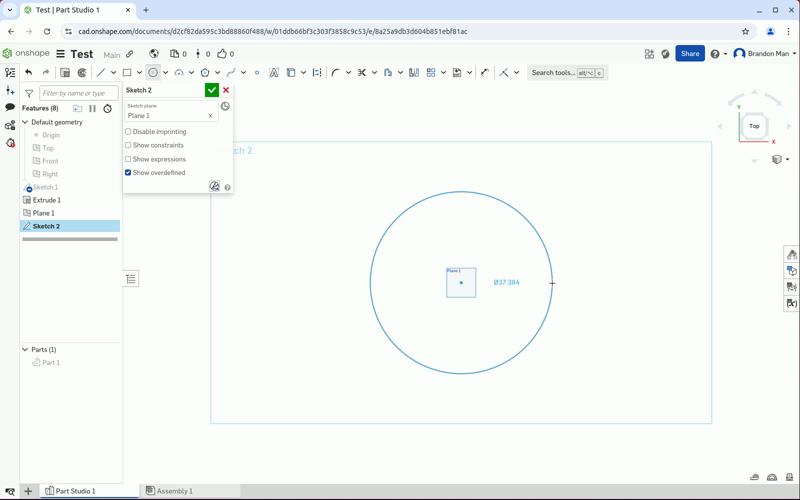
click(552, 282)
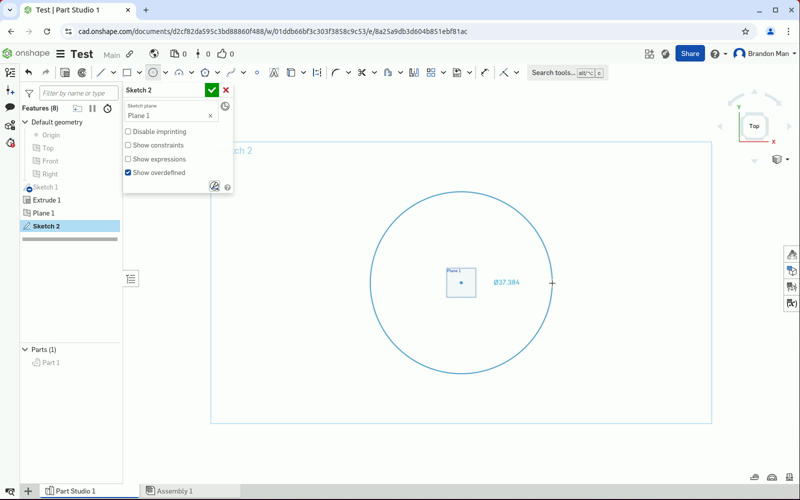
key(esc)
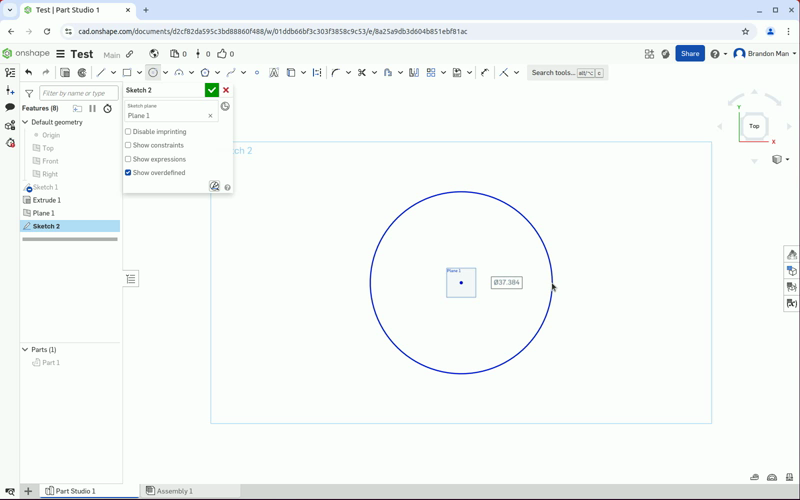
mouse_move(515, 330)
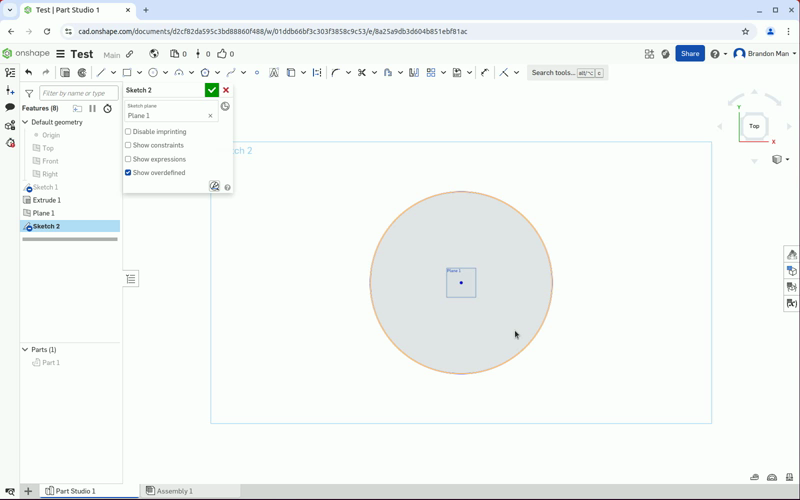
click(515, 330)
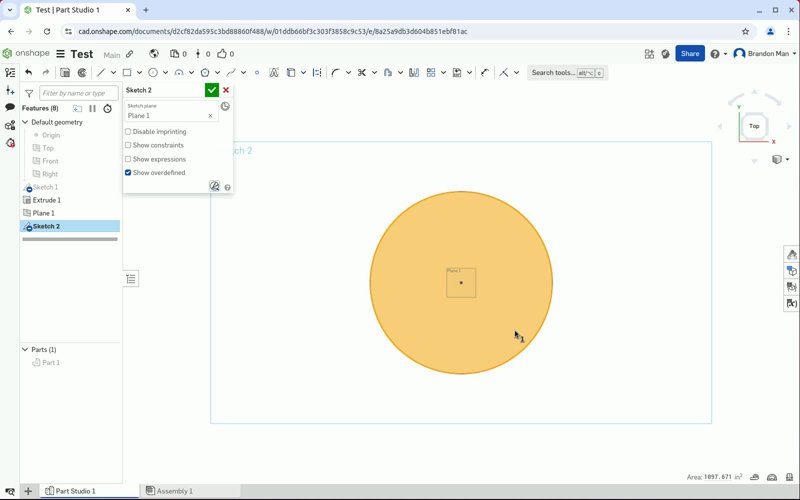
mouse_move(73, 352)
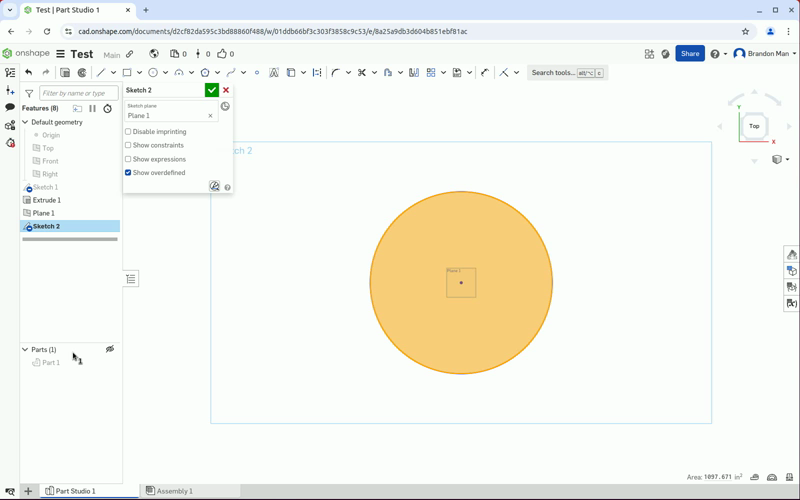
key(shift+y)
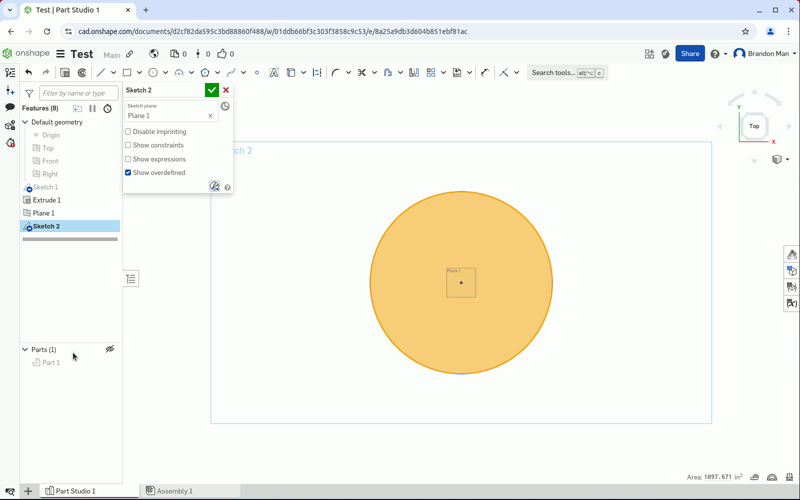
key(shift+e)
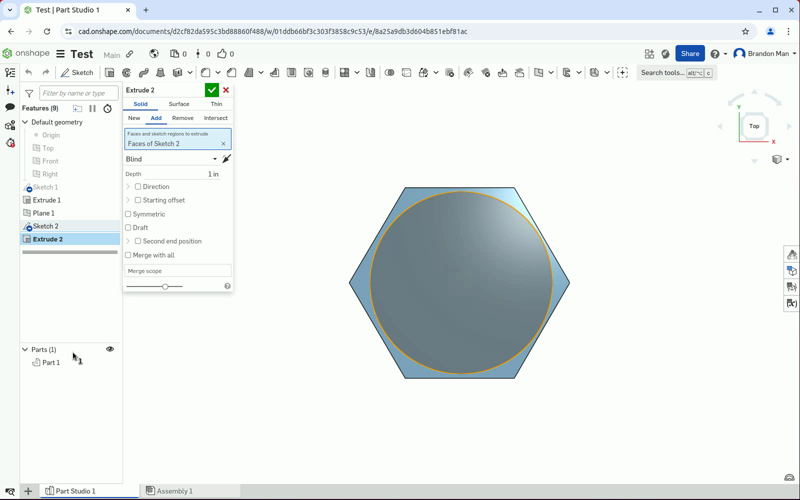
mouse_move(143, 106)
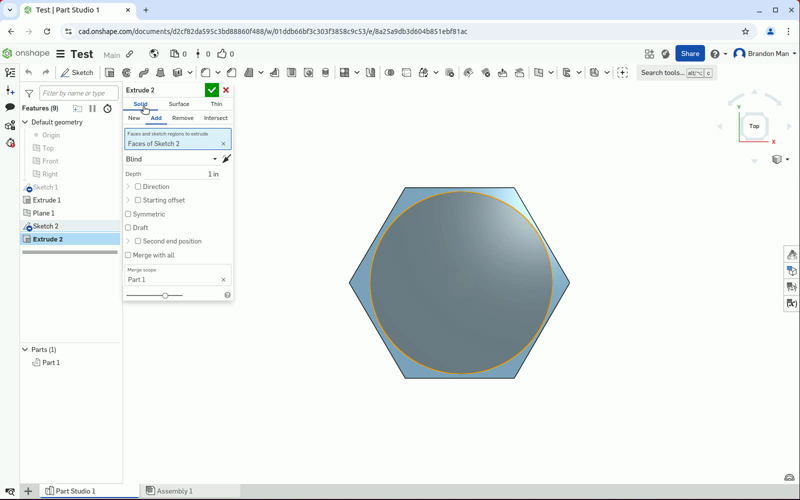
click(143, 106)
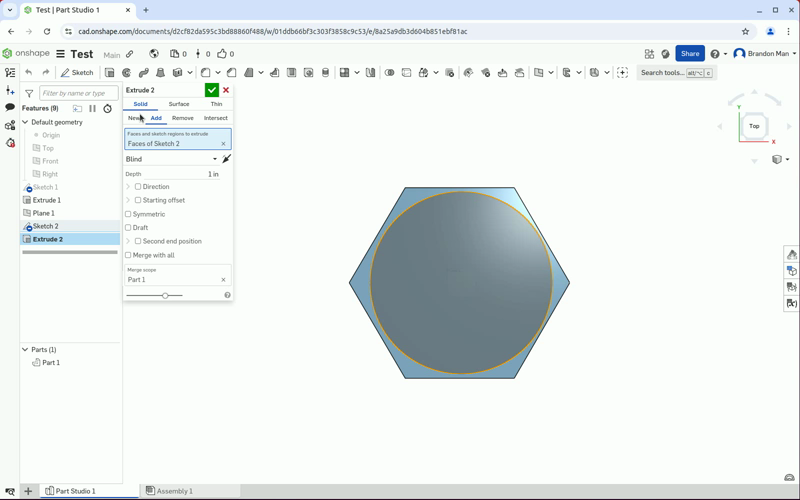
mouse_move(137, 120)
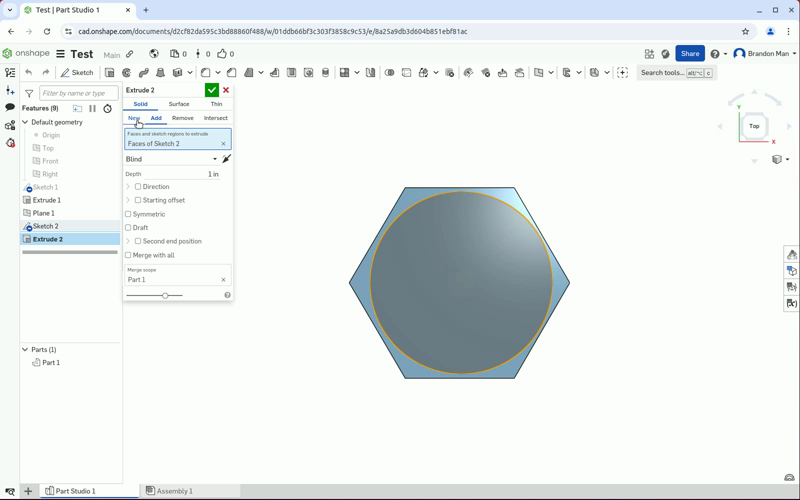
click(137, 120)
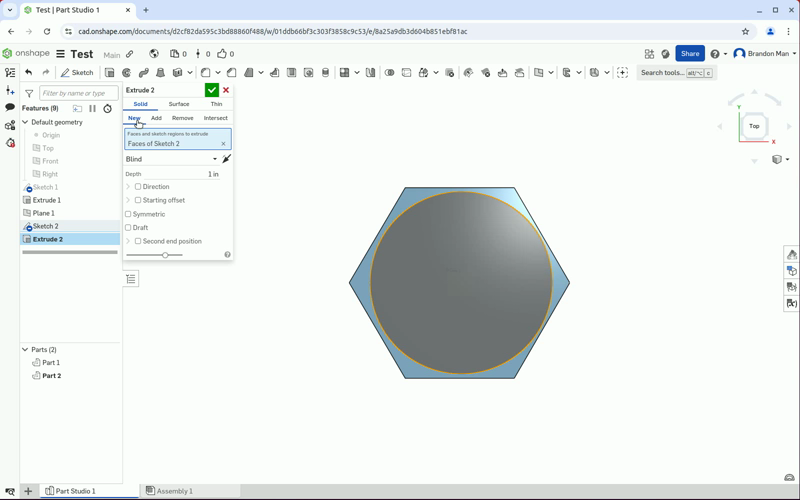
key(tab, 4)
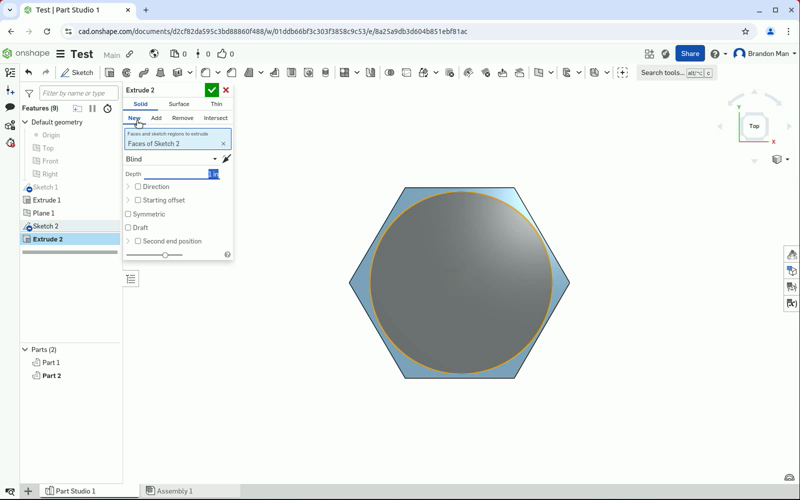
text(7.703)
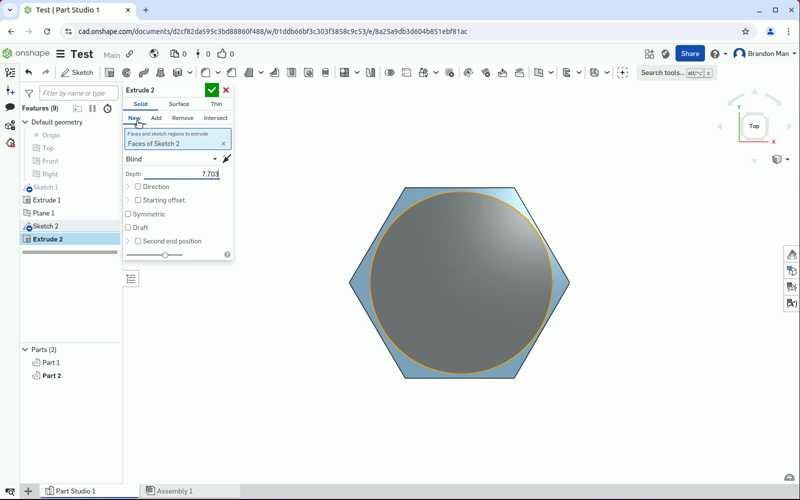
key(enter)
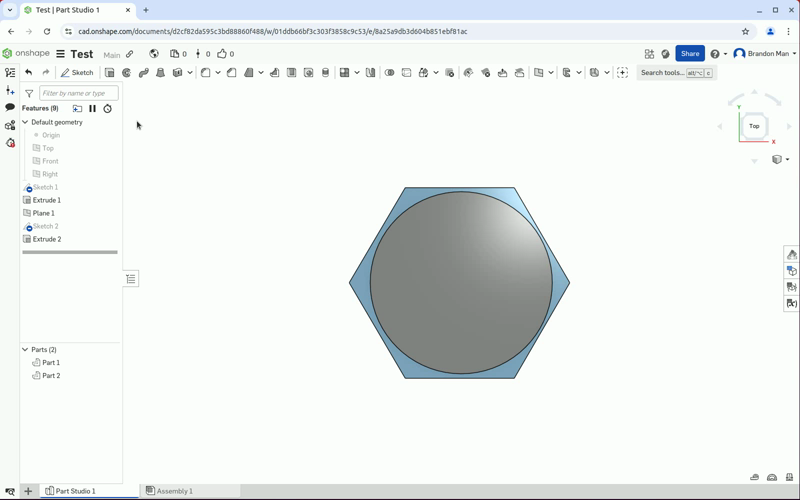
key(shift+h)
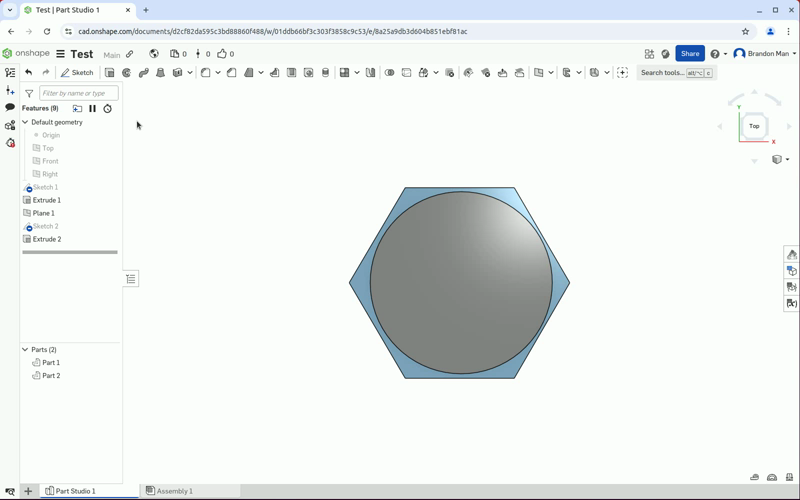
key(shift+h)
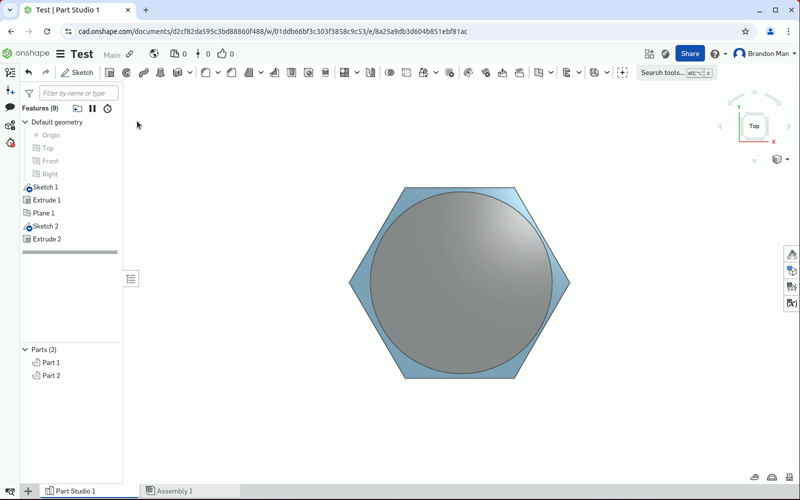
key(shift+7)
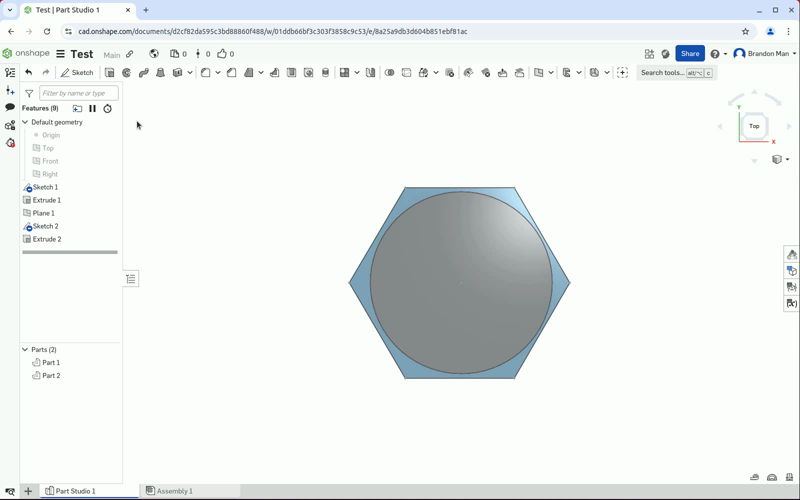
key(up, 3)
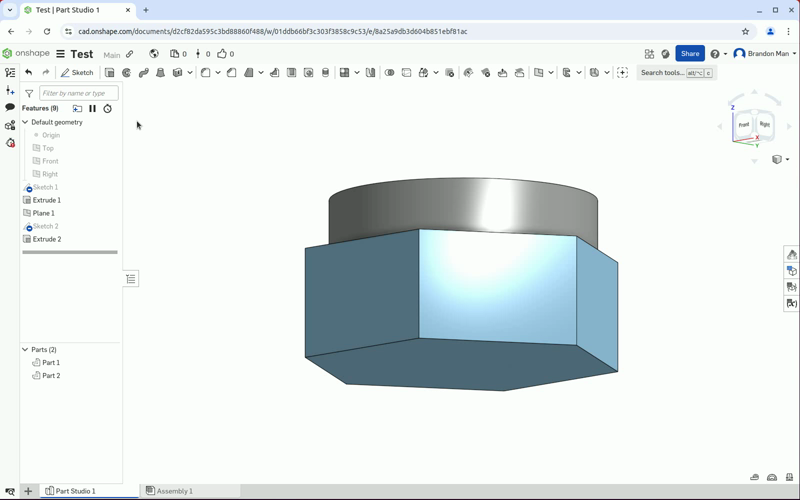
key(left, 3)
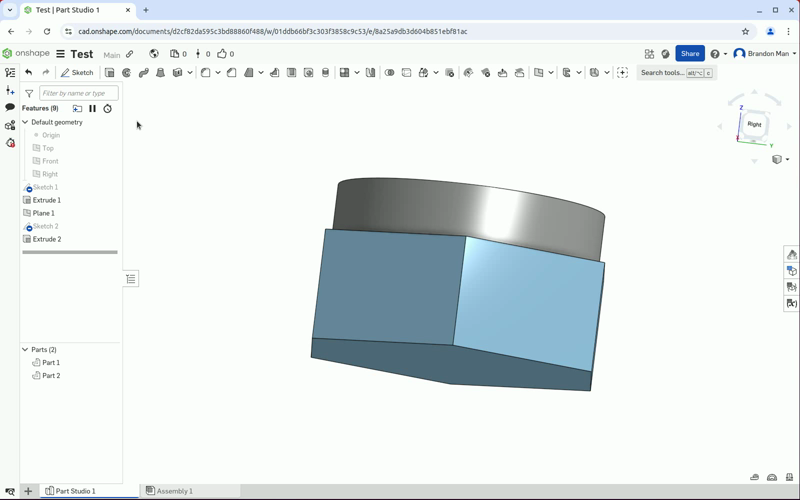
key(right, 3)
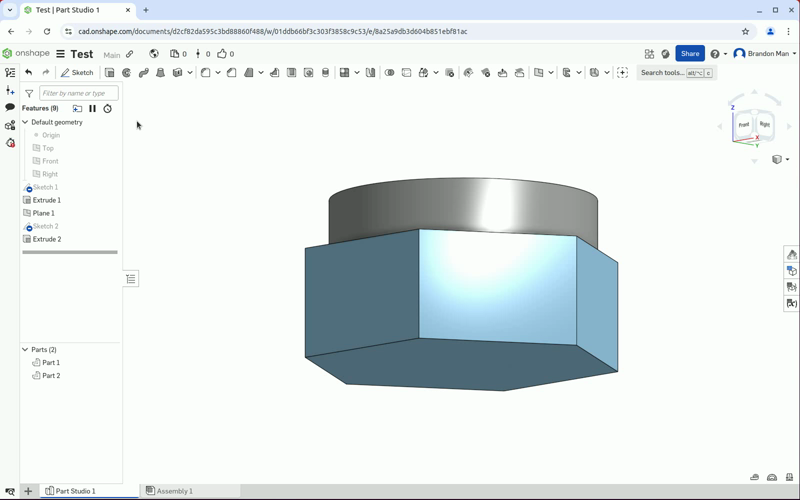
key(down, 3)
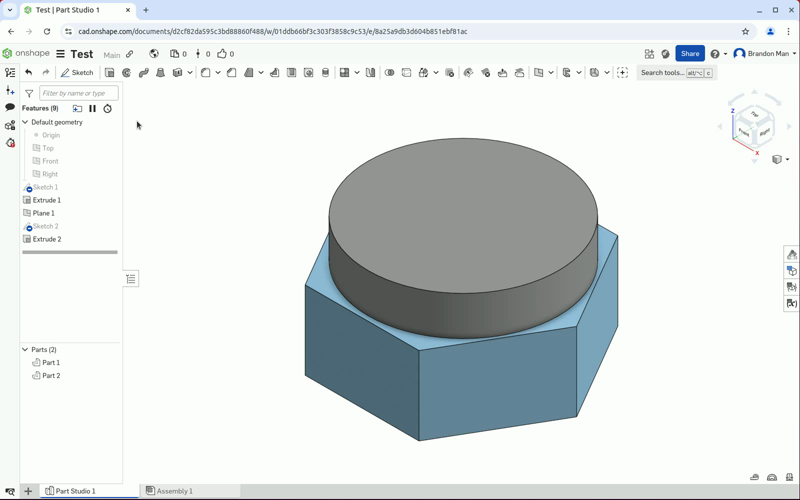
mouse_move(73, 189)
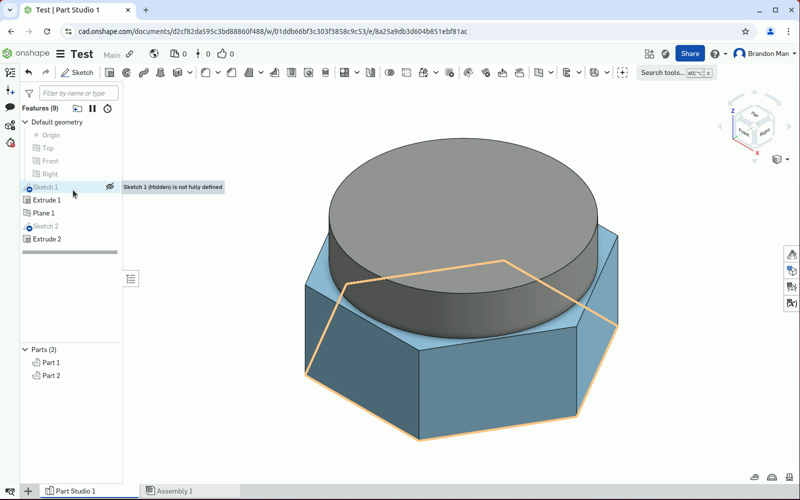
click(73, 189)